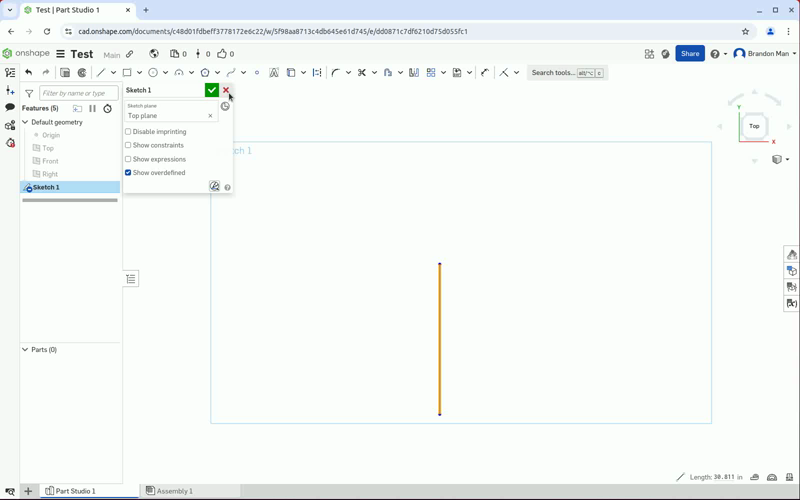
key(shift+h)
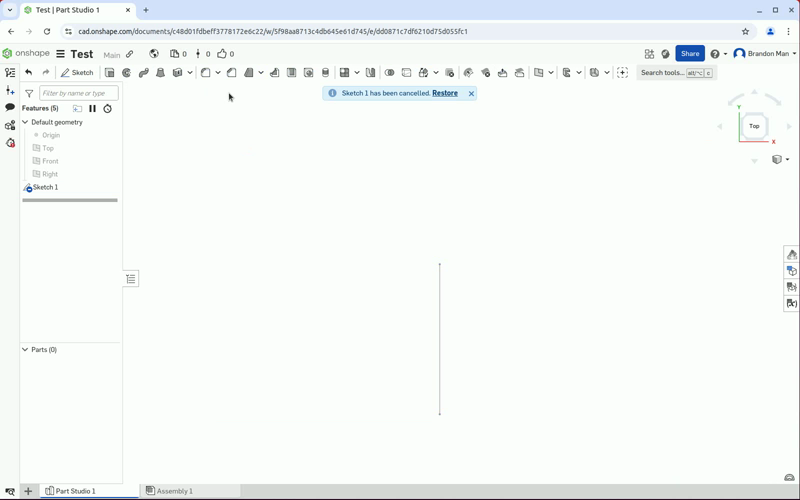
key(shift+s)
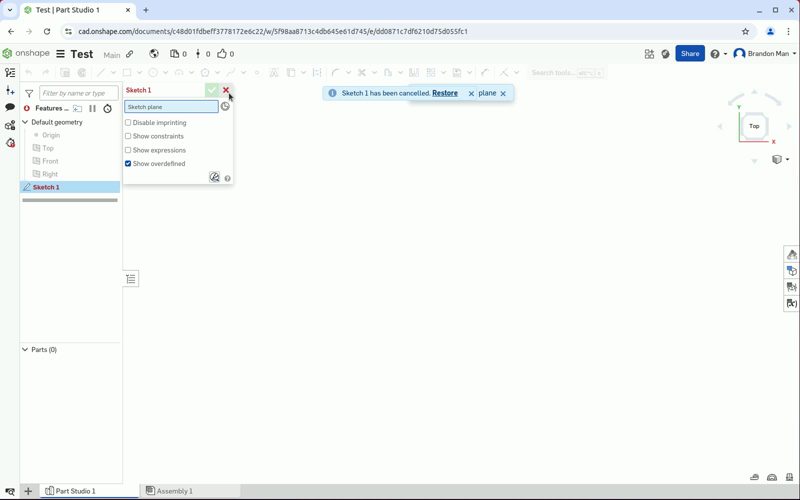
mouse_move(73, 150)
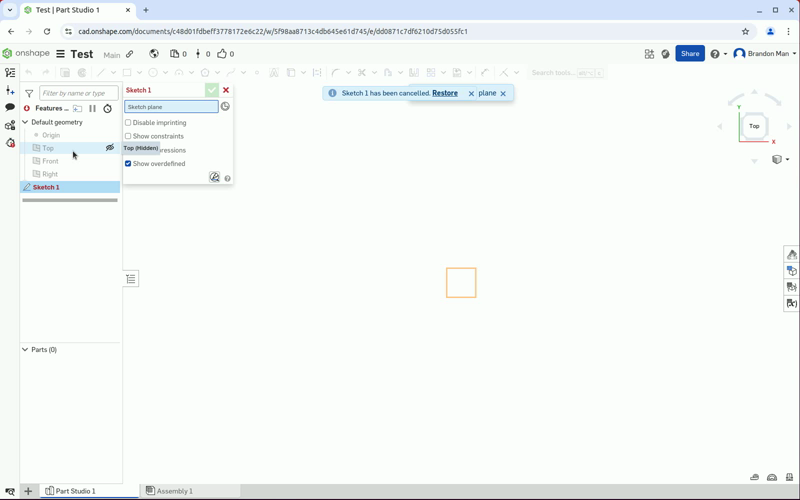
click(73, 150)
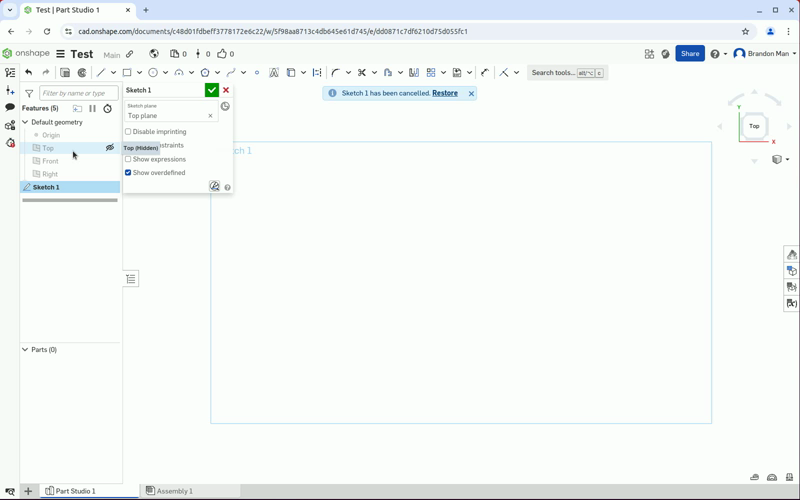
mouse_move(73, 352)
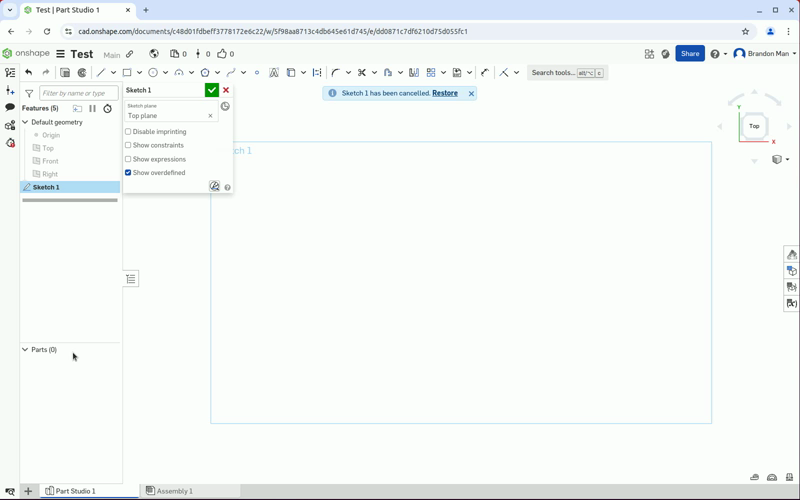
key(y)
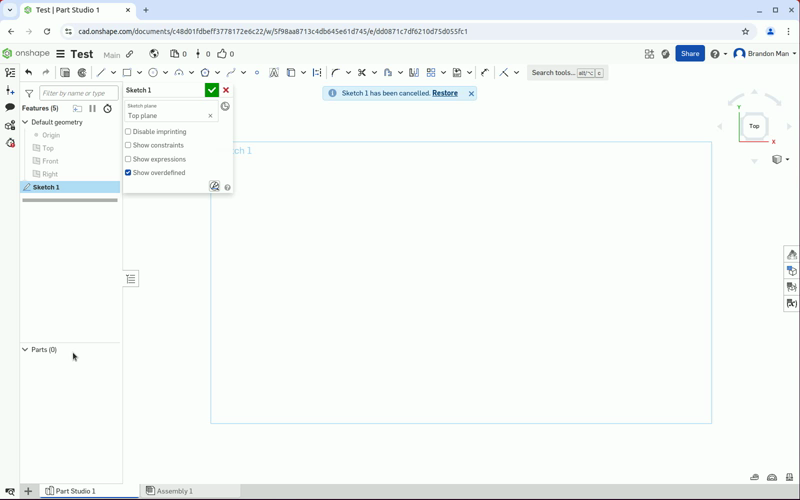
key(l)
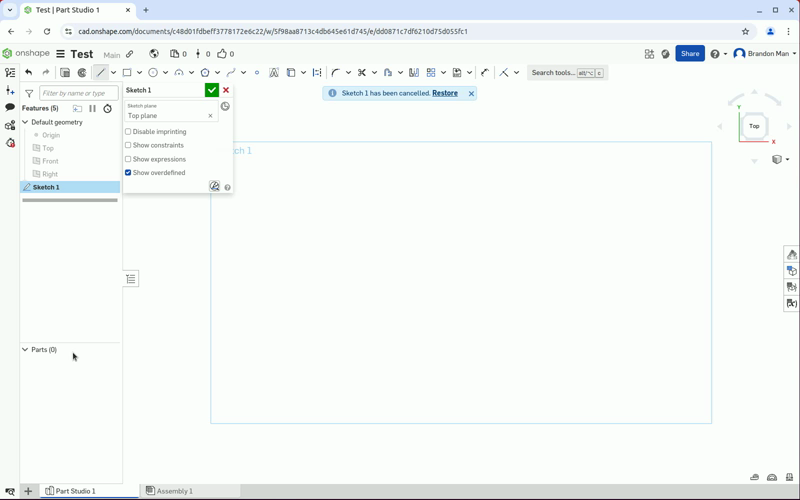
key_down(shift)
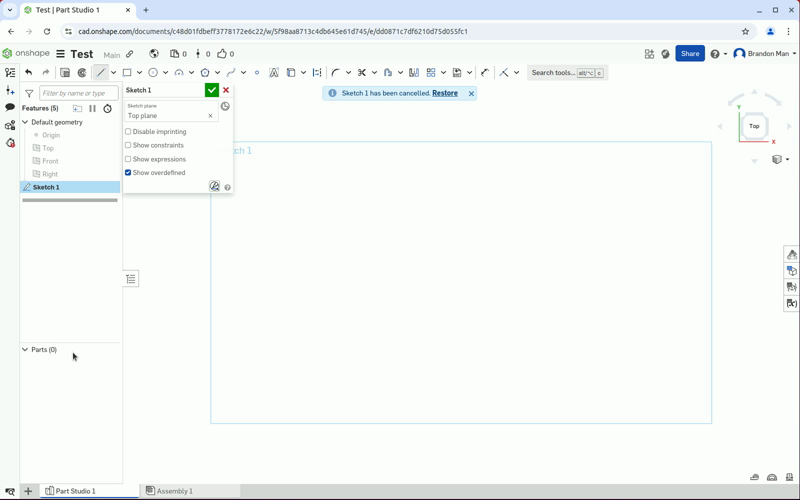
mouse_move(460, 282)
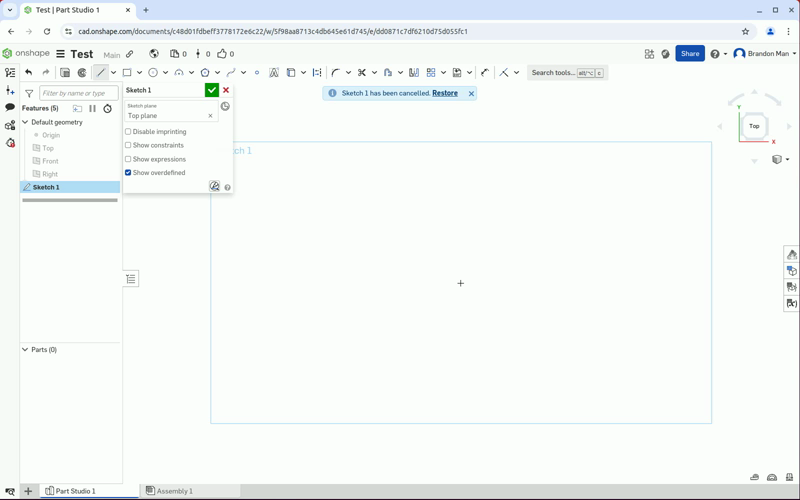
click(460, 282)
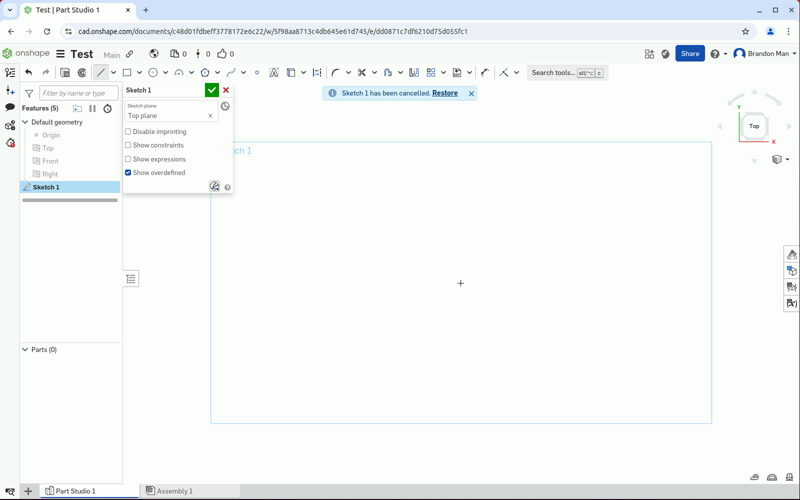
key_up(shift)
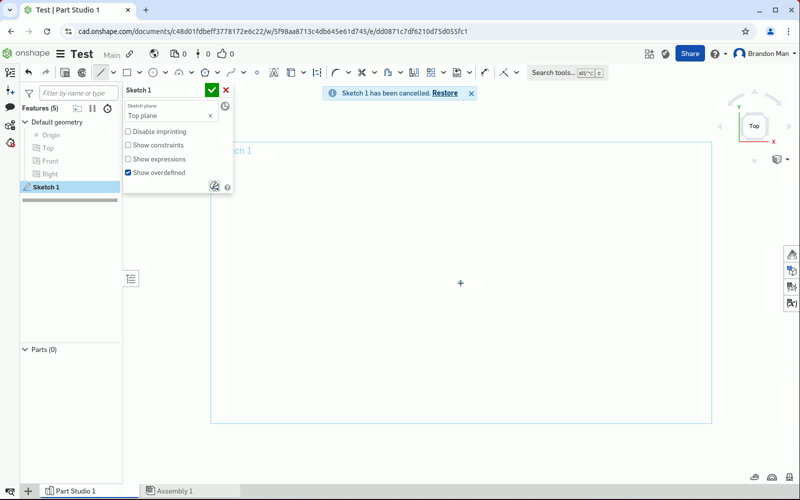
key_down(shift)
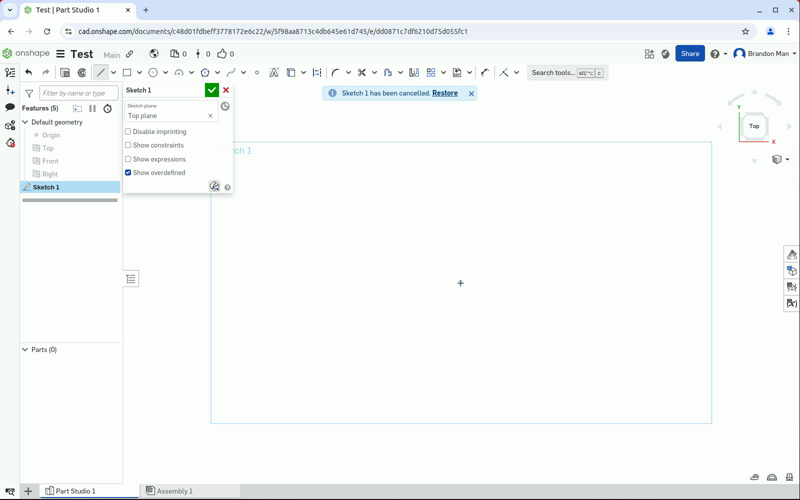
mouse_move(573, 282)
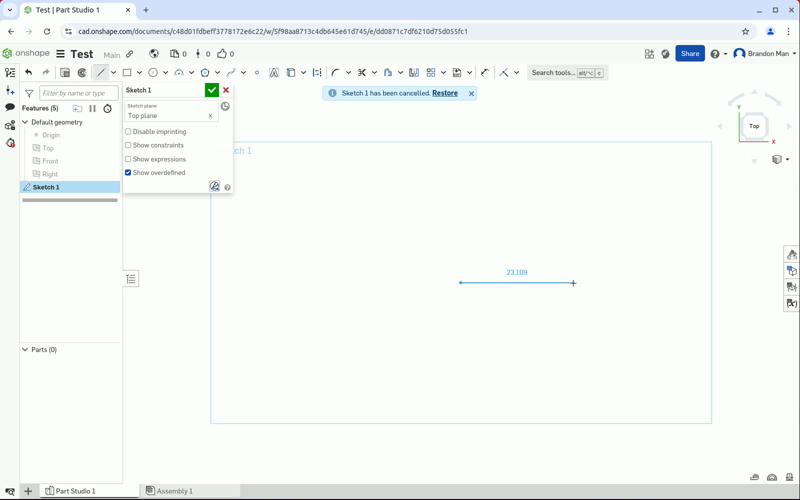
click(573, 282)
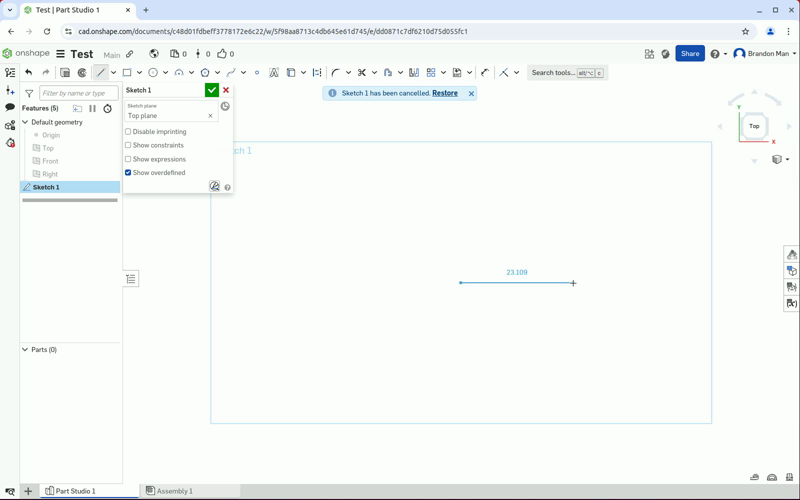
key_up(shift)
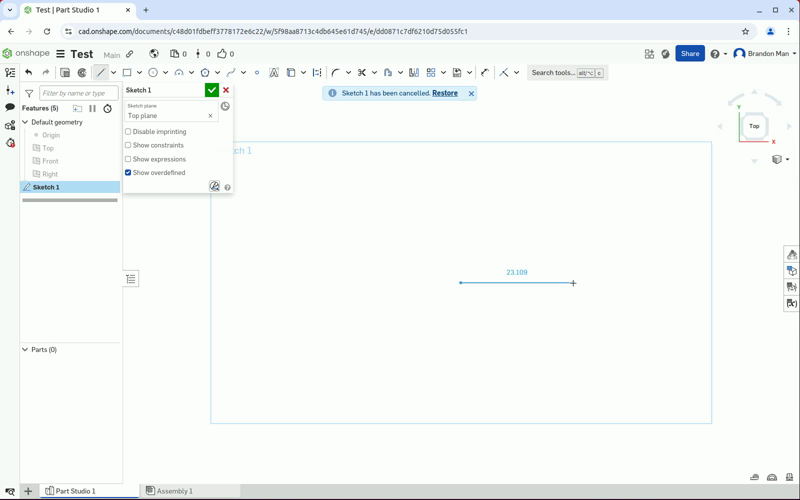
key_down(shift)
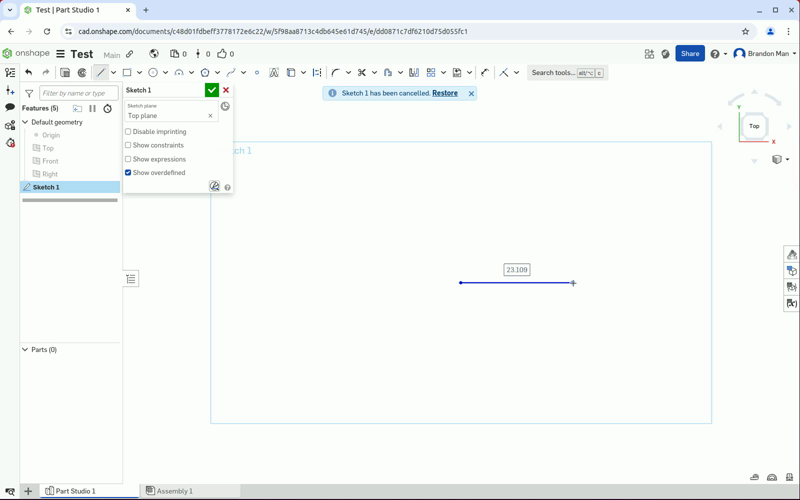
mouse_move(589, 282)
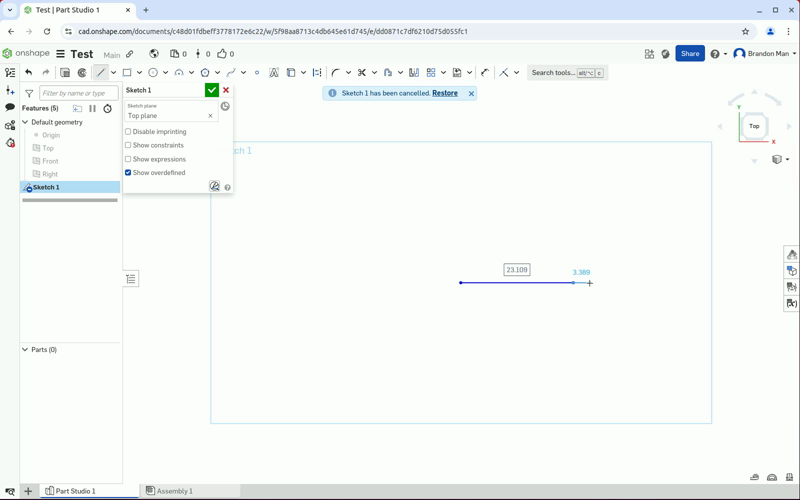
mouse_move(573, 240)
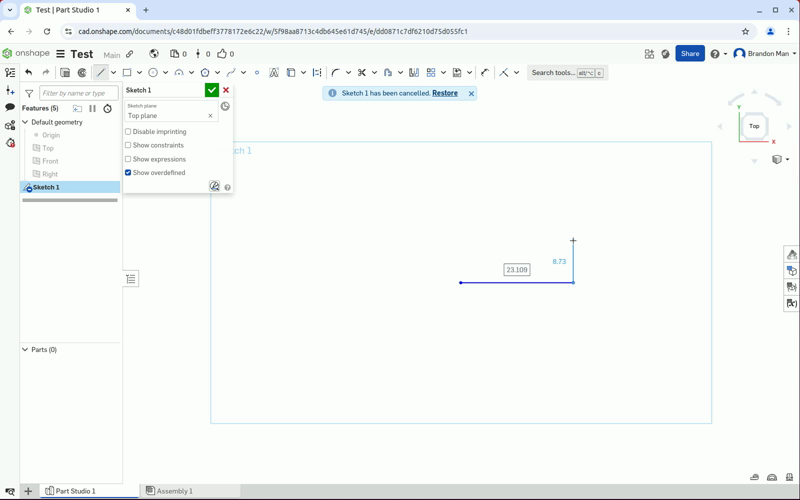
click(573, 240)
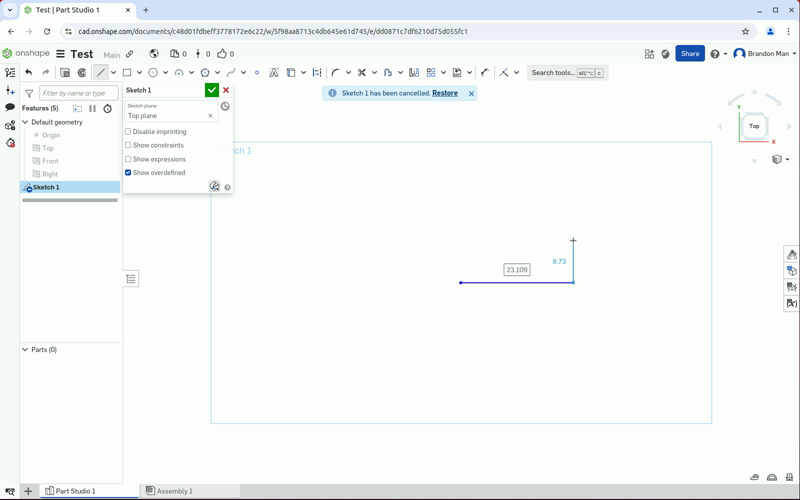
key_up(shift)
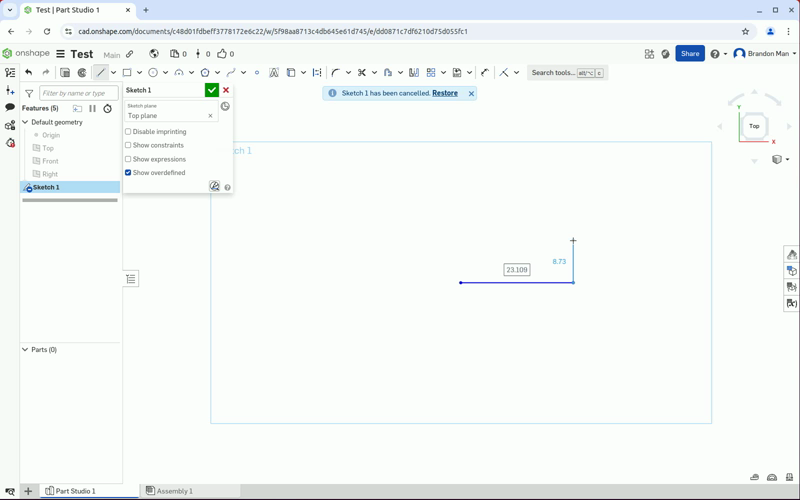
key_down(shift)
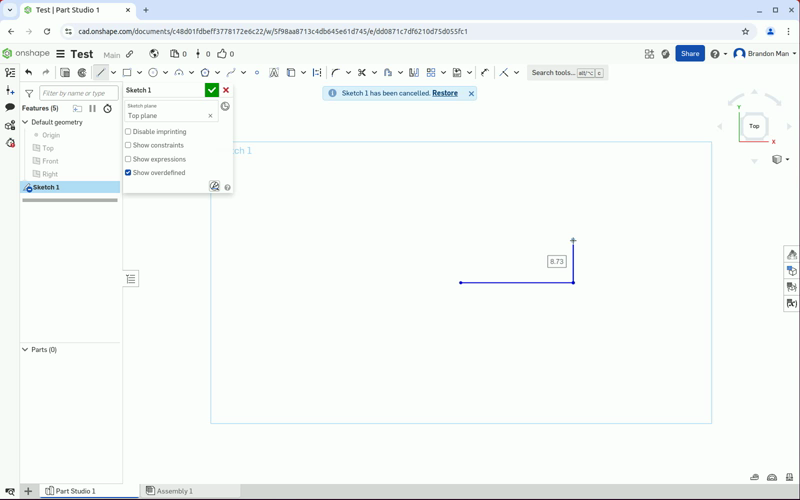
mouse_move(460, 240)
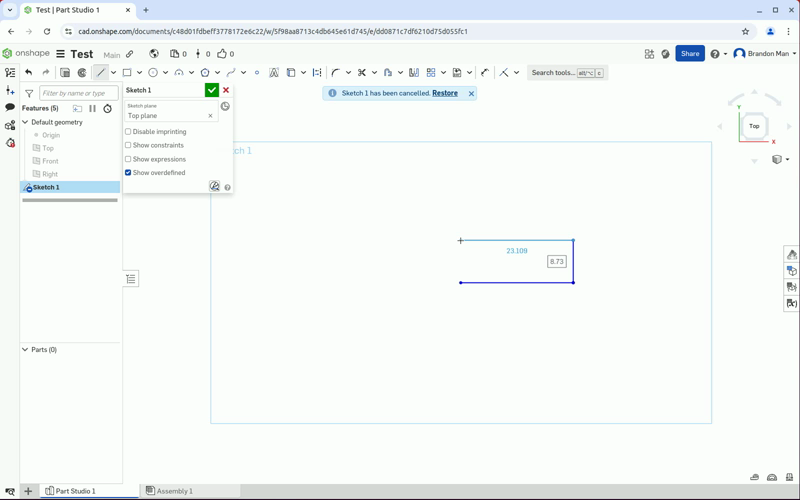
click(460, 240)
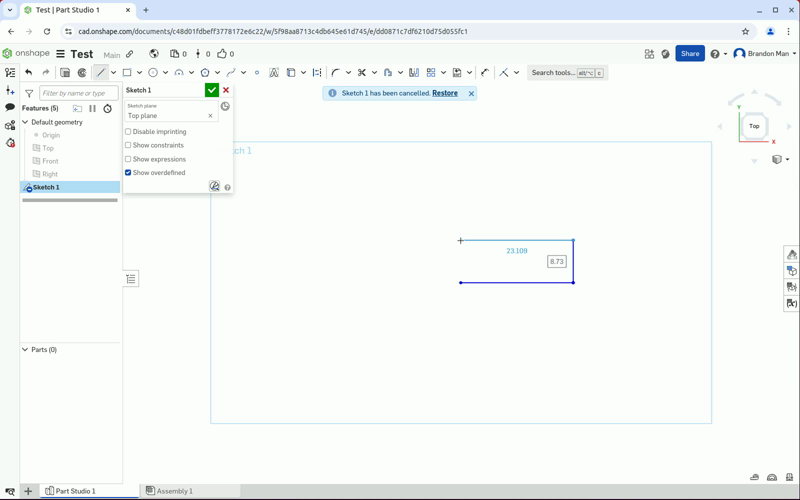
key_up(shift)
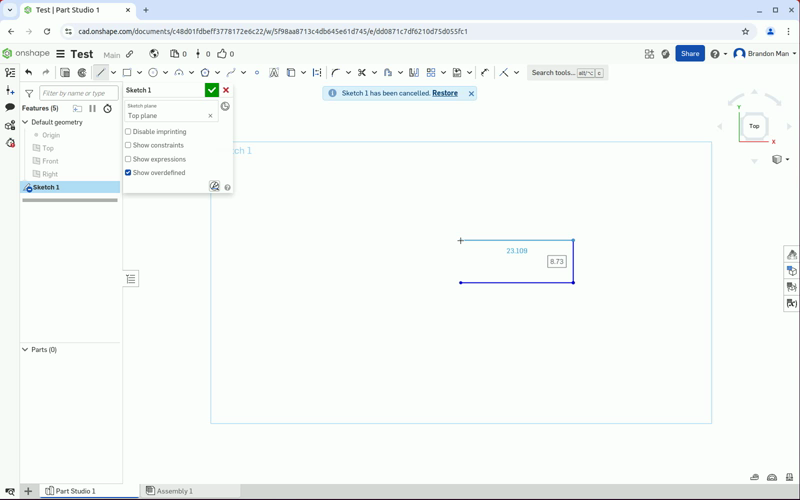
mouse_move(490, 240)
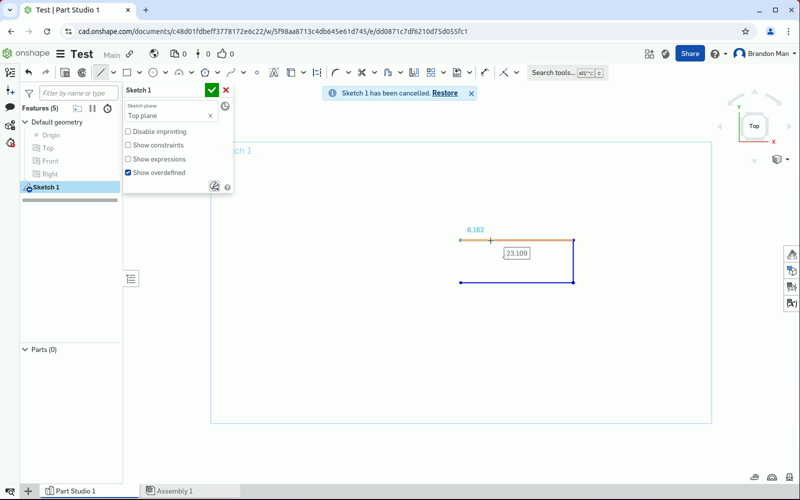
key_down(shift)
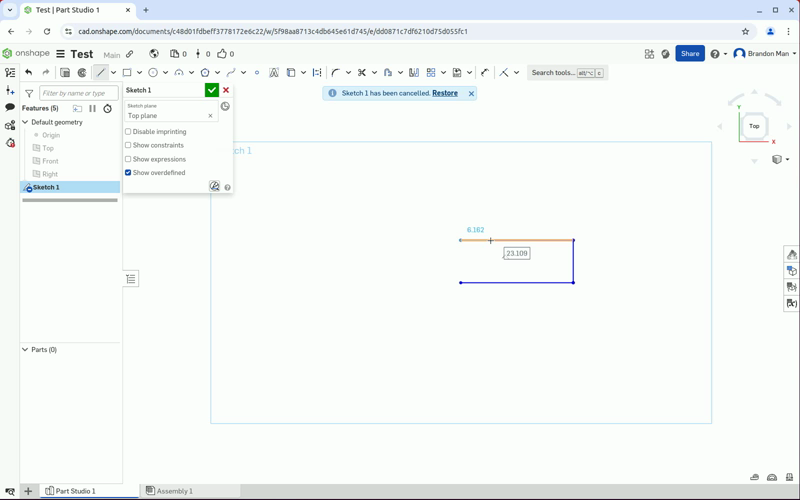
mouse_move(460, 282)
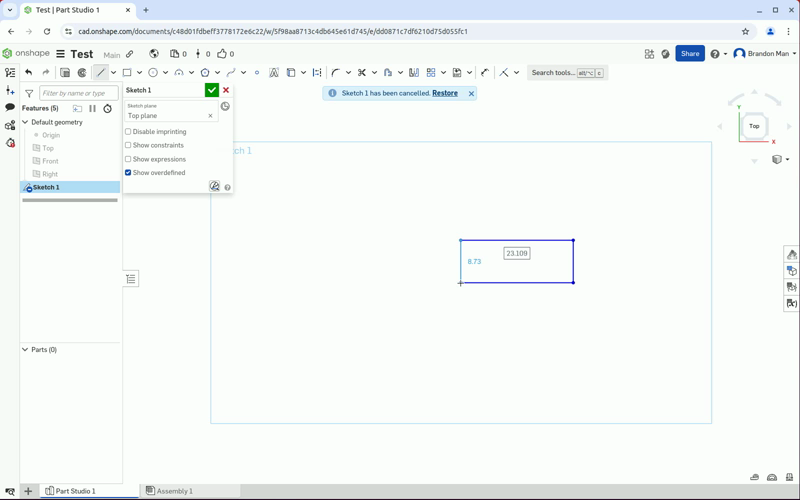
key_up(shift)
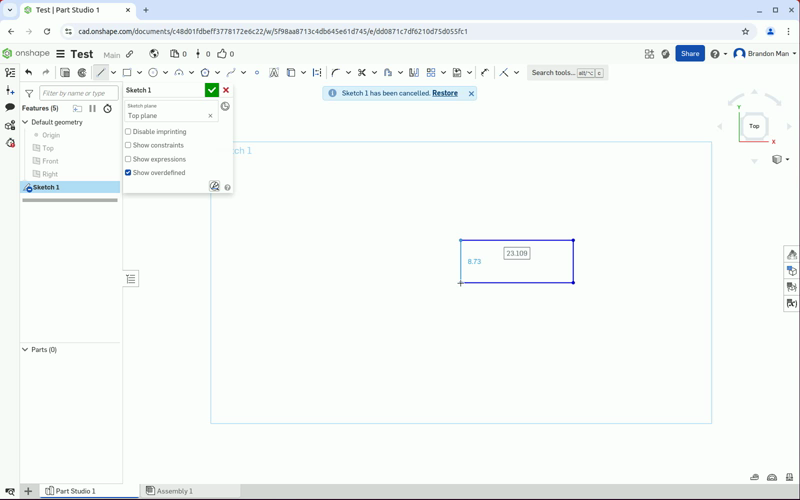
click(460, 282)
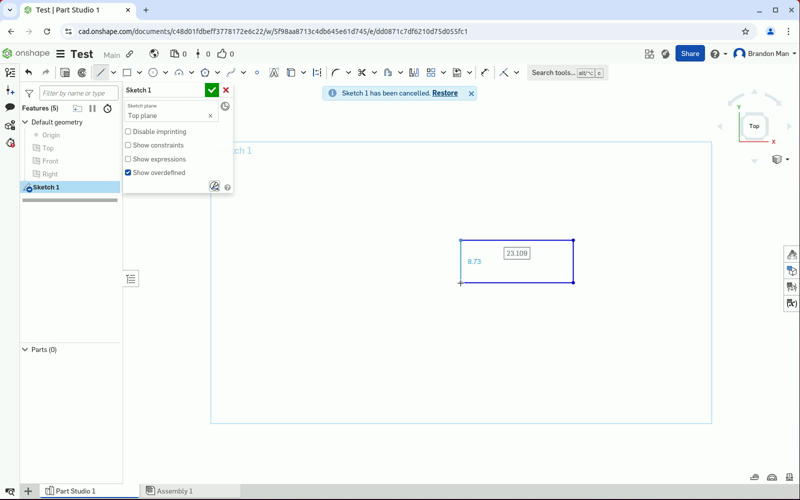
key(esc)
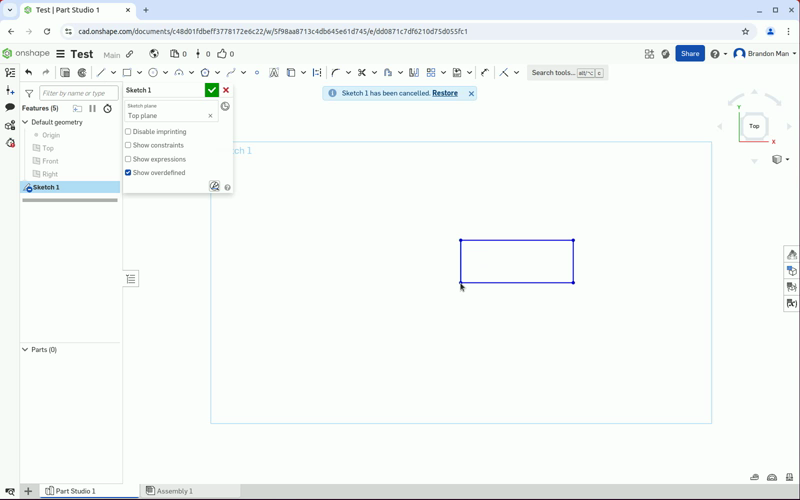
key(c)
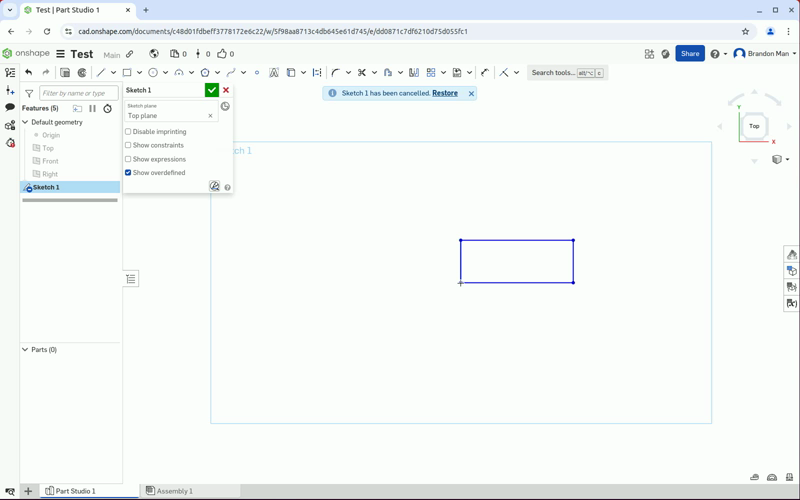
key_down(shift)
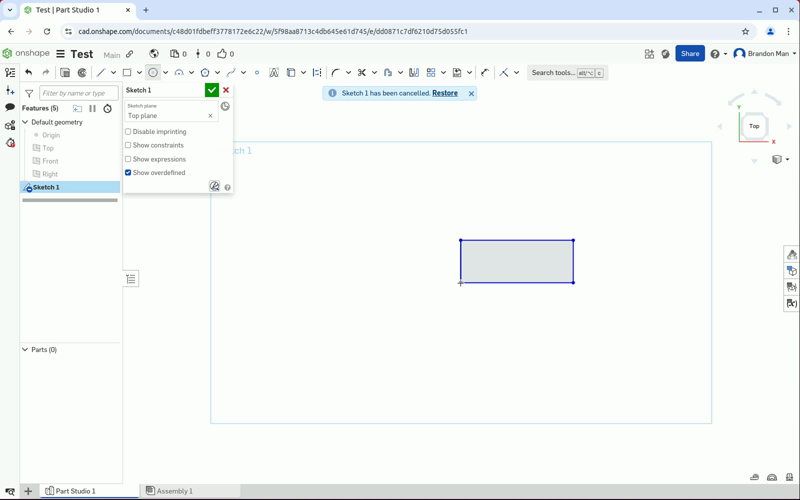
mouse_move(489, 261)
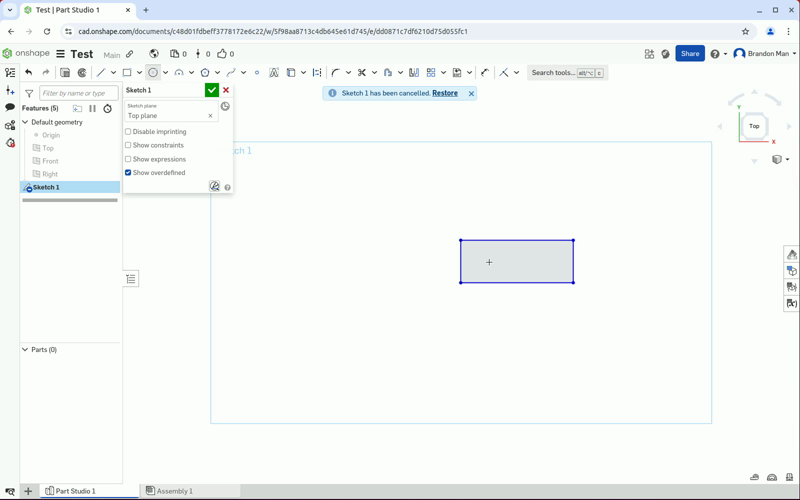
click(489, 261)
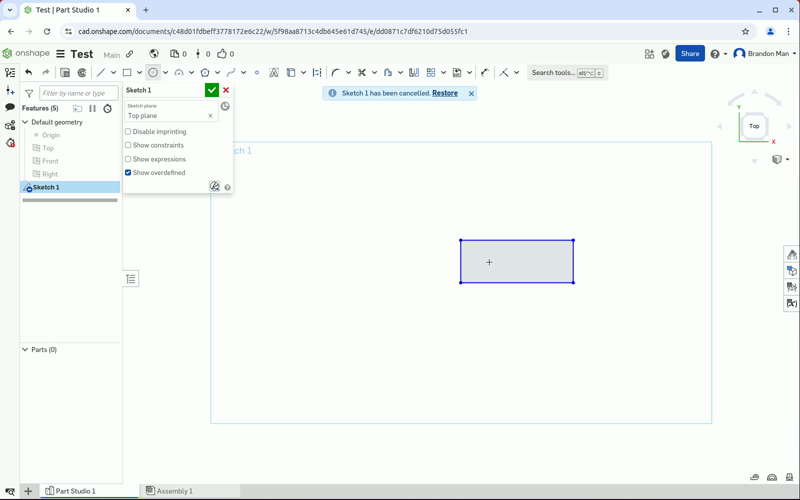
key_up(shift)
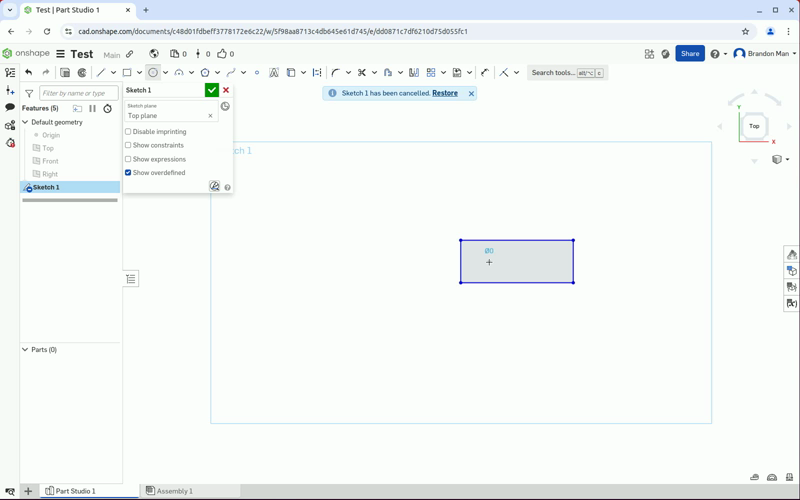
mouse_move(494, 261)
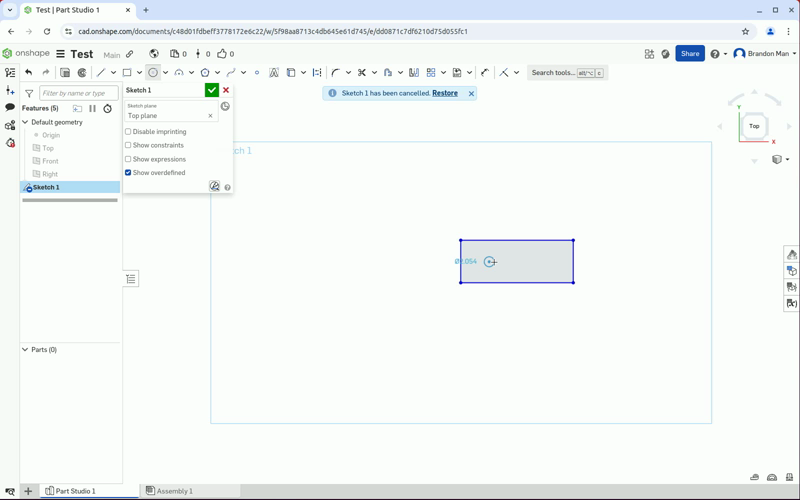
click(494, 261)
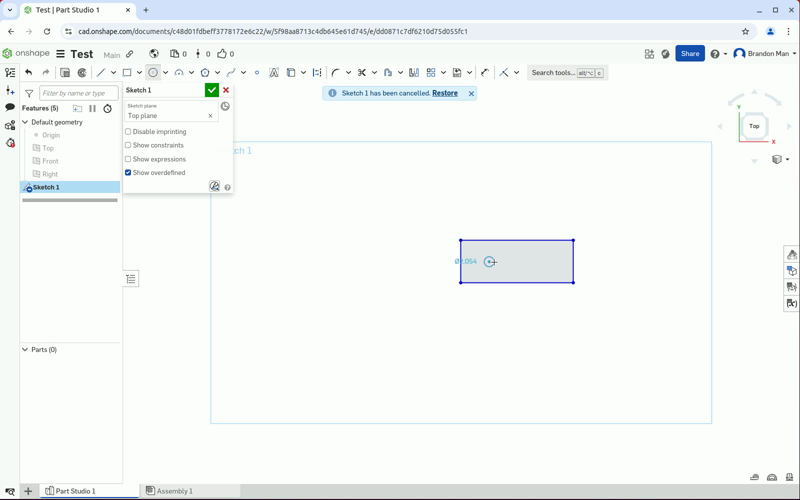
key(esc)
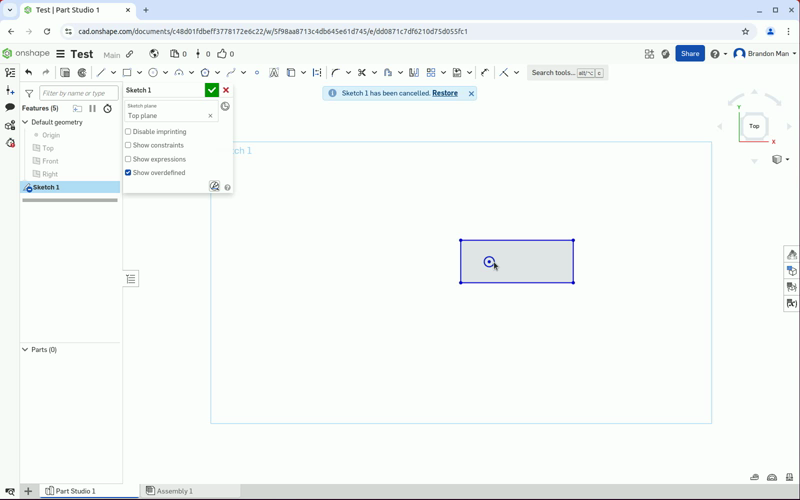
key(c)
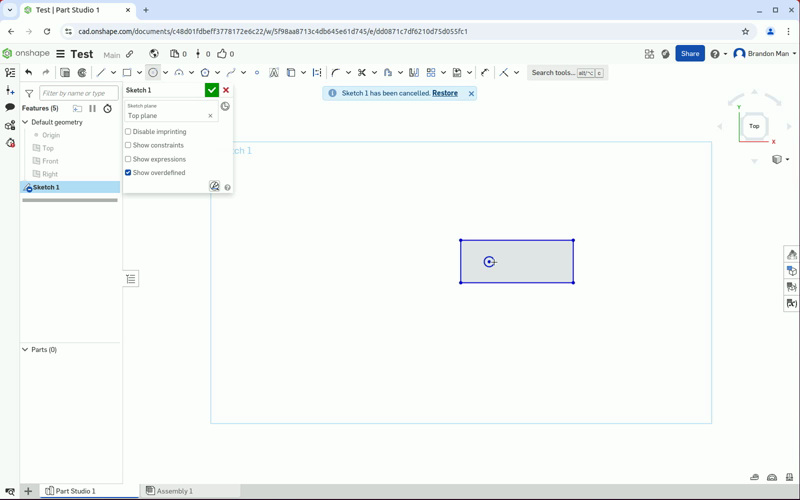
key_down(shift)
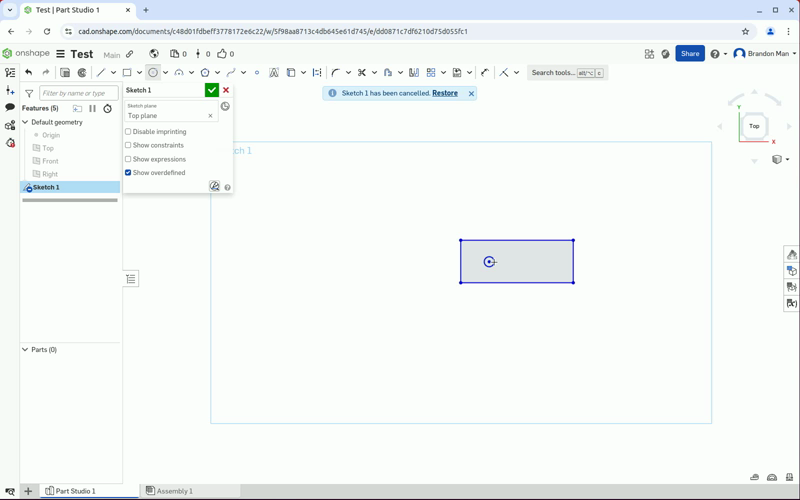
mouse_move(517, 261)
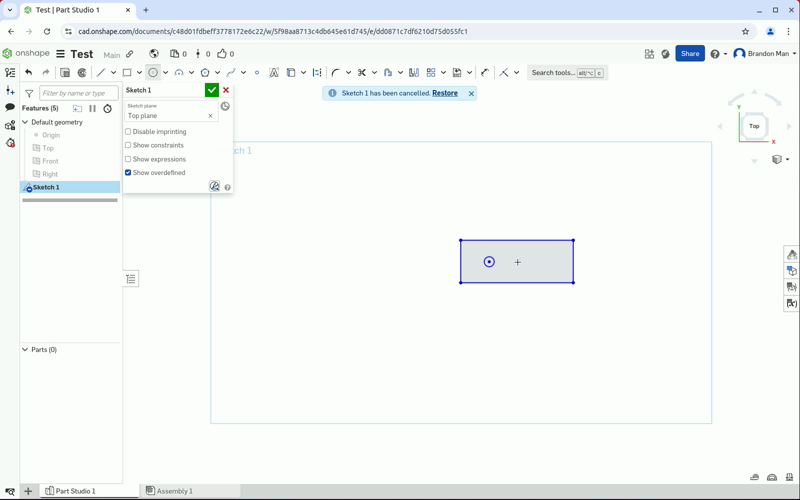
click(517, 261)
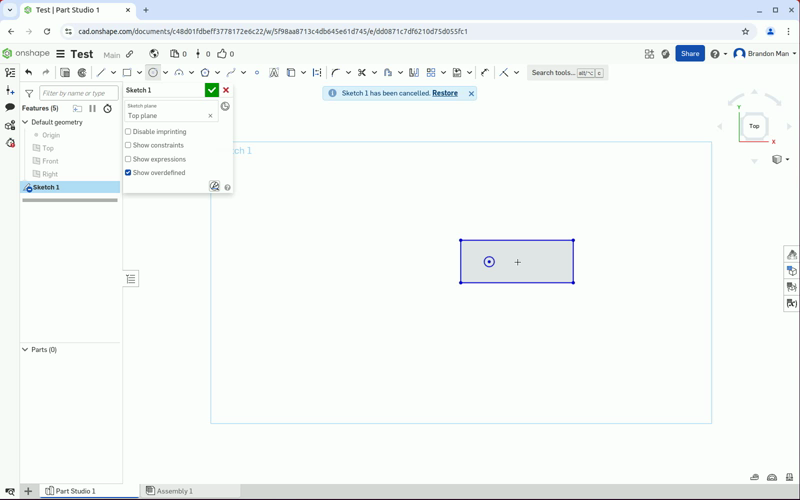
key_up(shift)
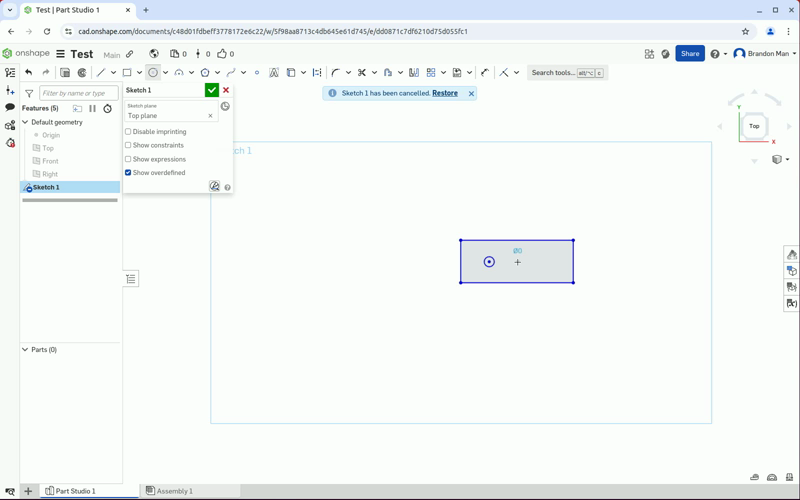
mouse_move(524, 261)
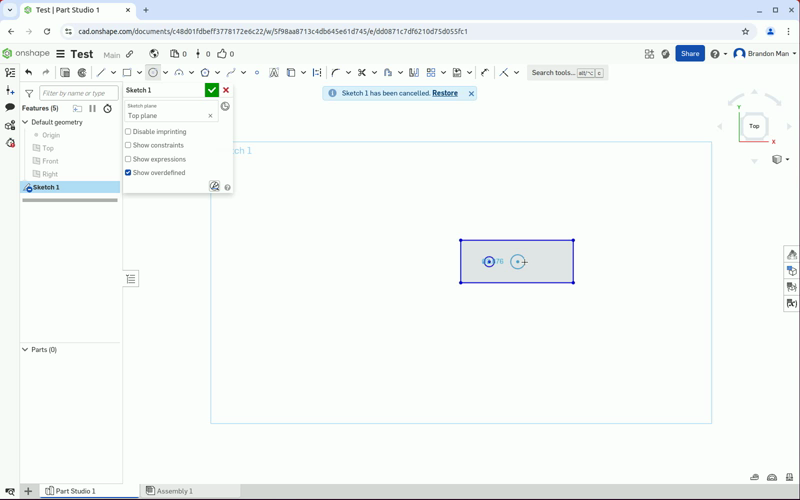
click(524, 261)
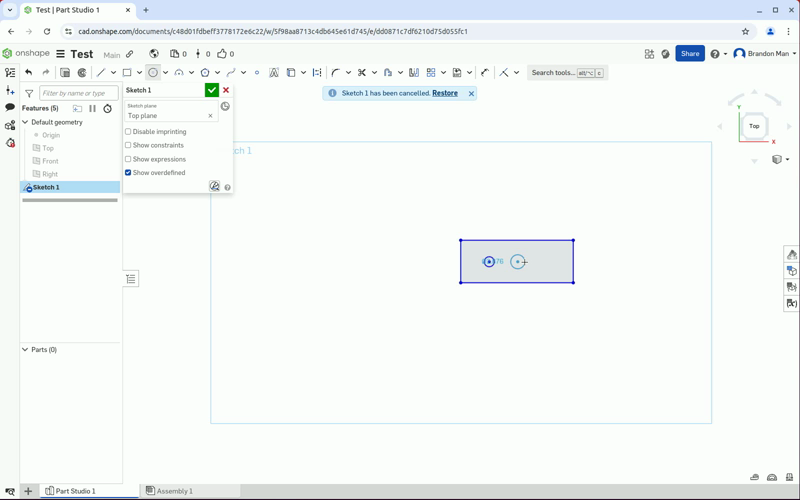
key(esc)
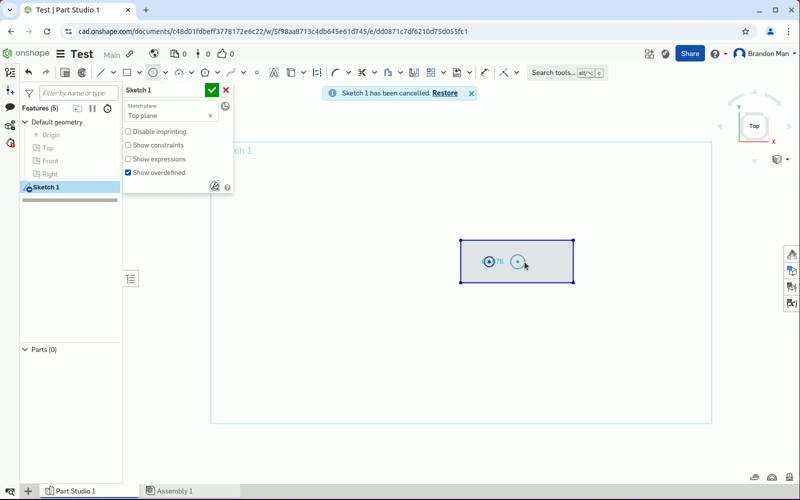
key(c)
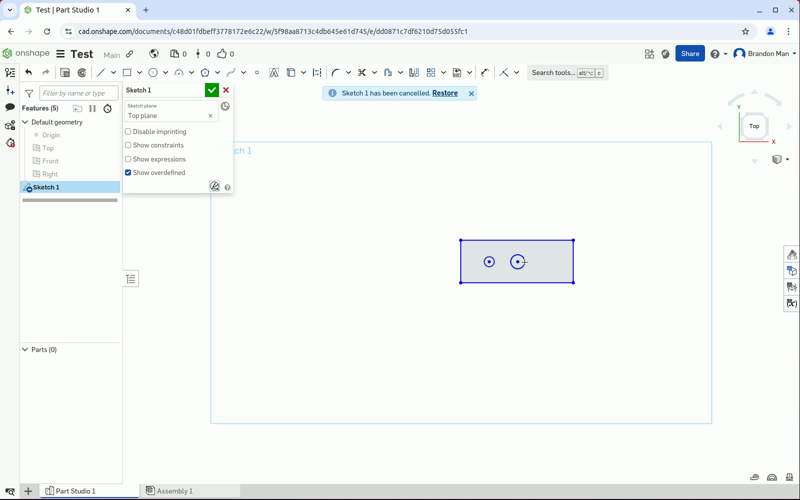
key_down(shift)
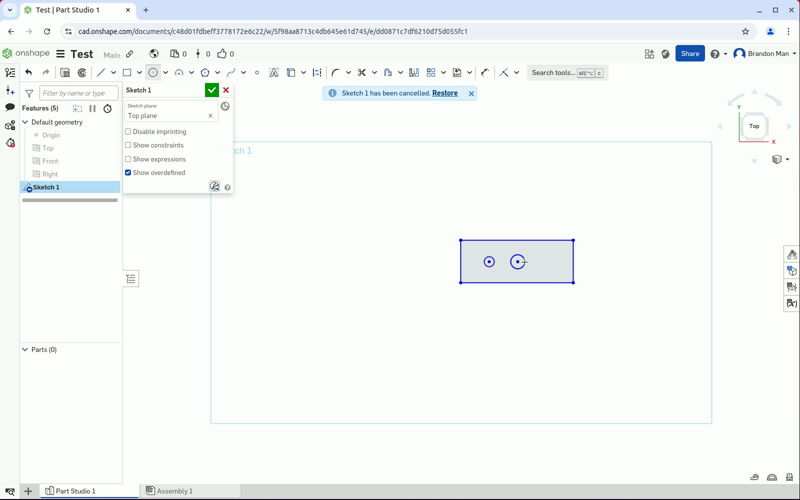
mouse_move(544, 261)
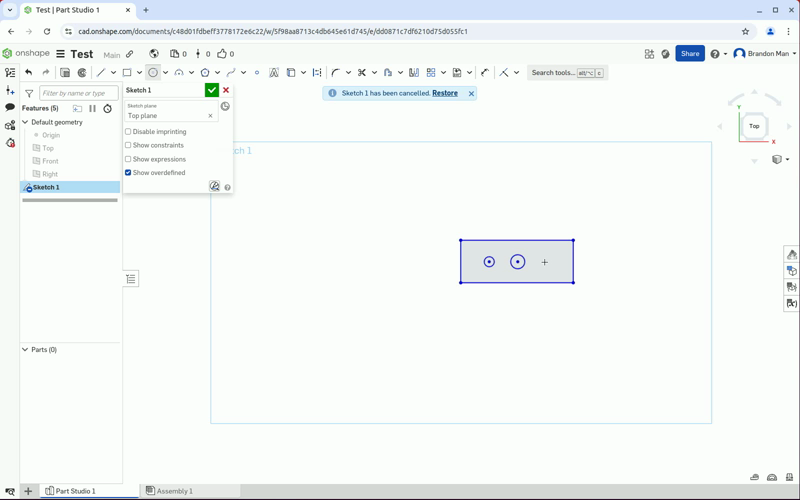
click(544, 261)
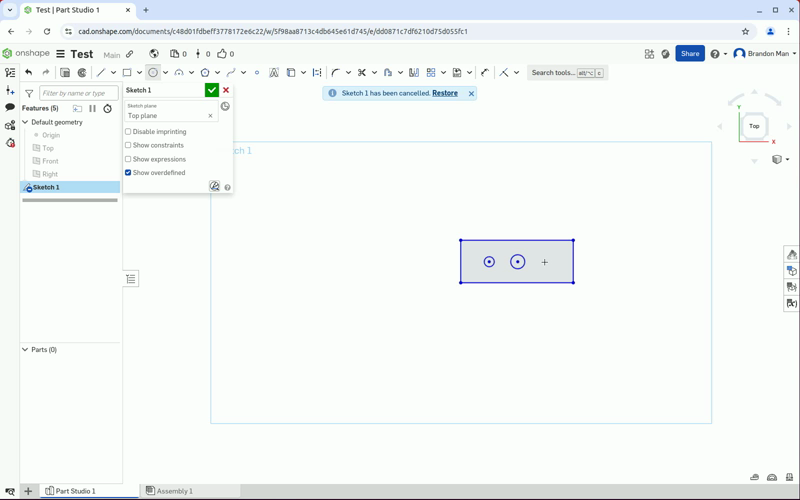
key_up(shift)
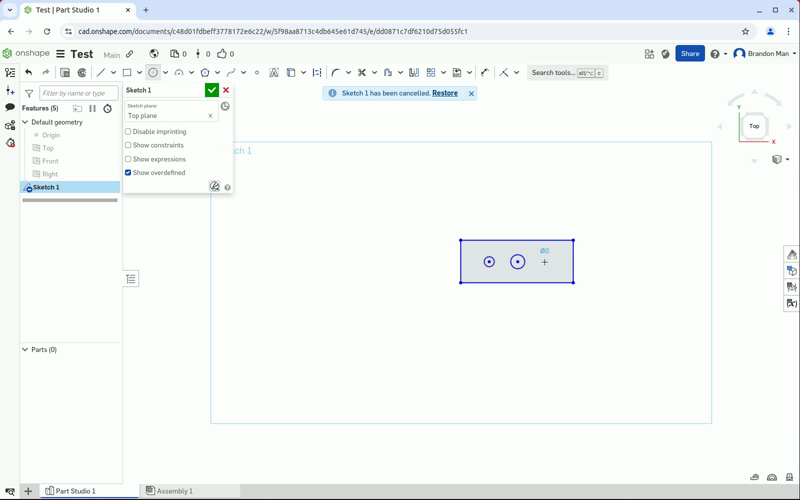
mouse_move(549, 261)
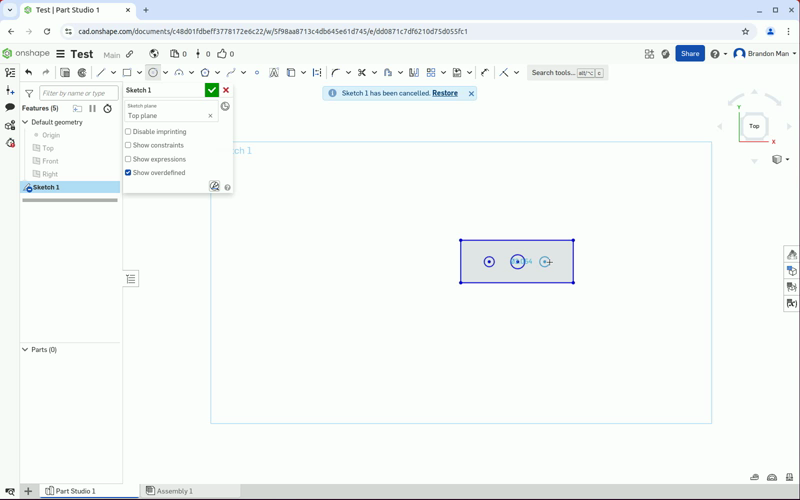
click(549, 261)
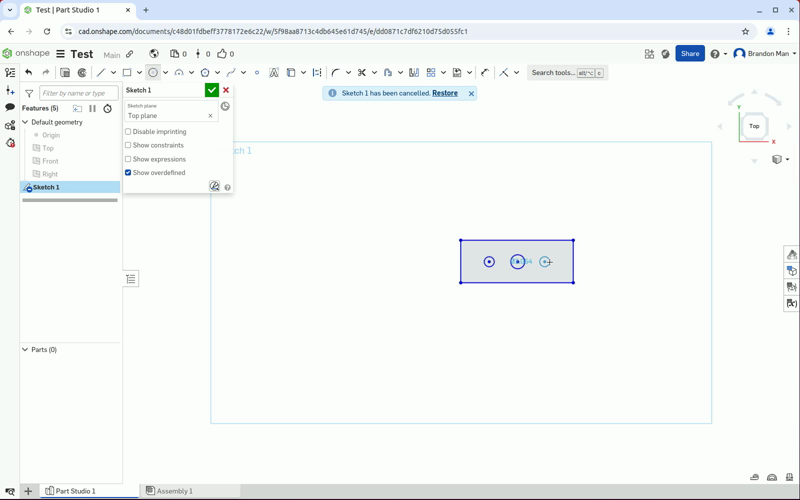
key(esc)
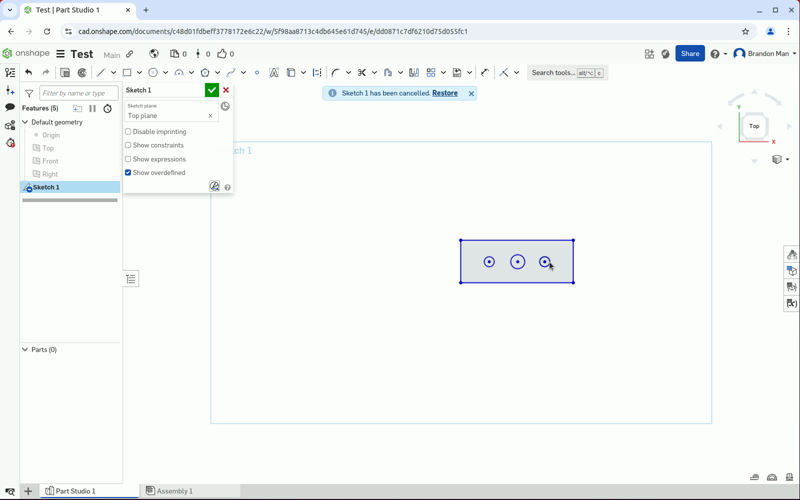
mouse_move(496, 279)
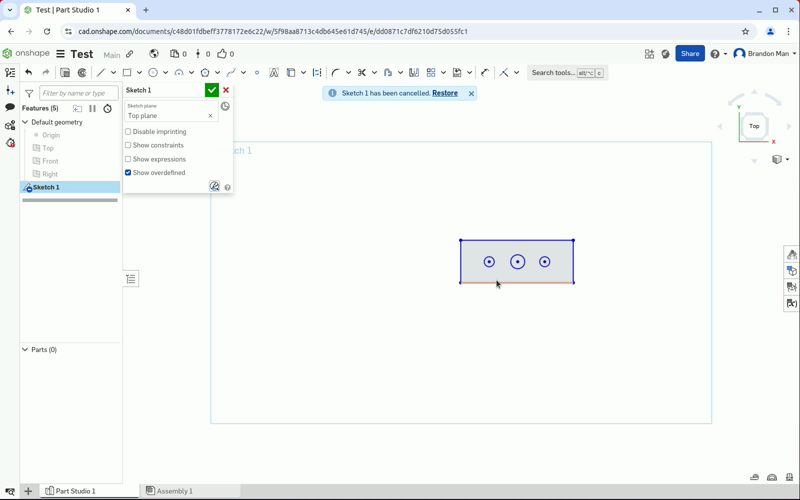
click(496, 279)
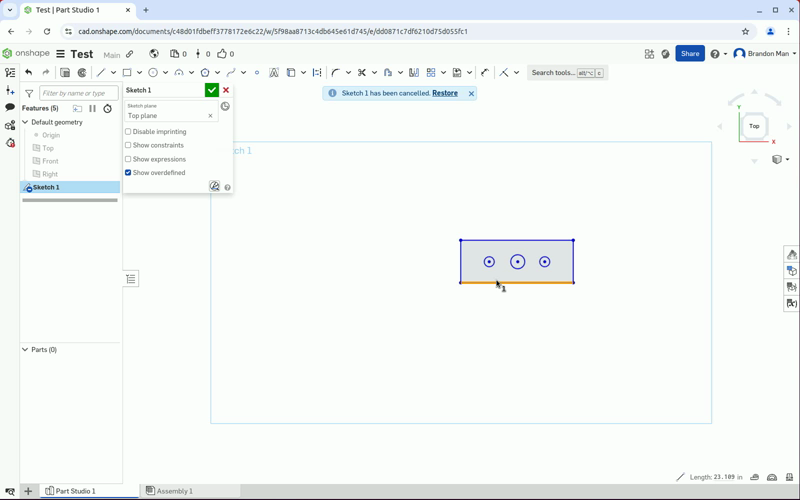
mouse_move(73, 352)
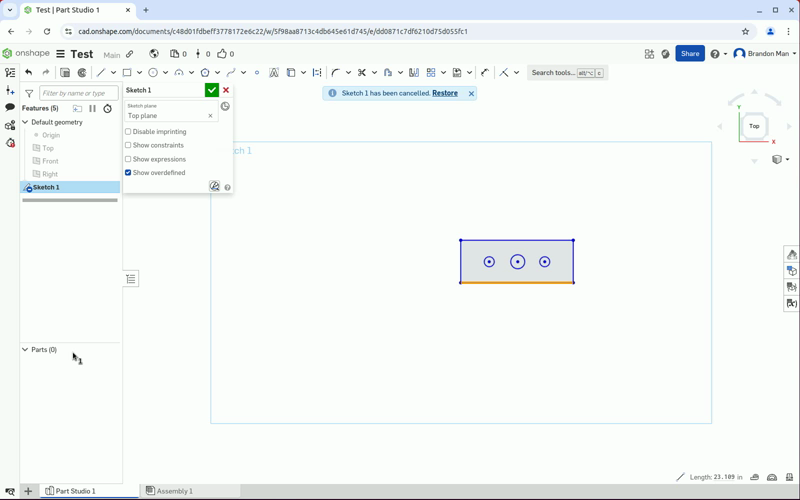
key(shift+y)
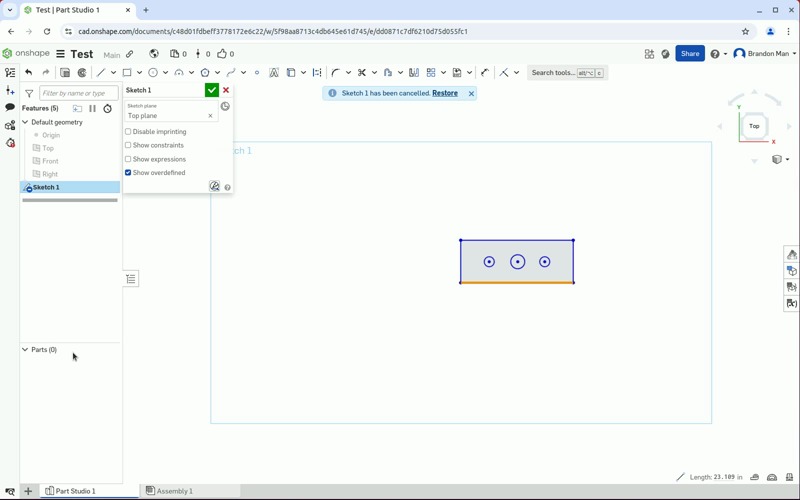
key(shift+e)
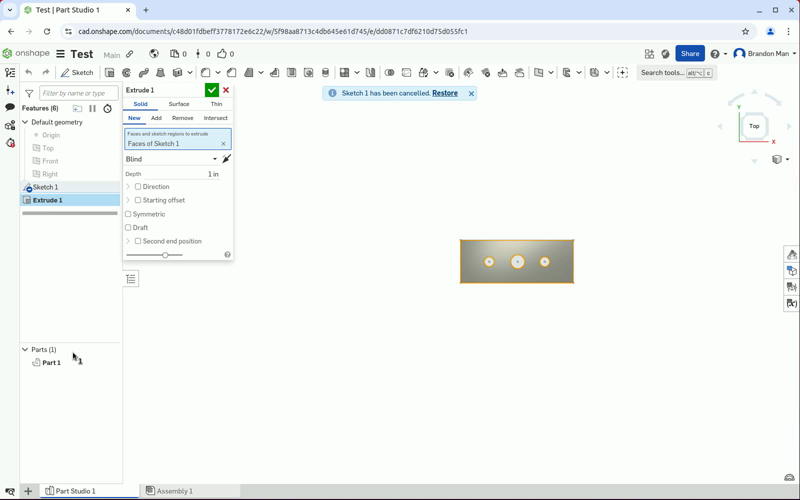
mouse_move(143, 106)
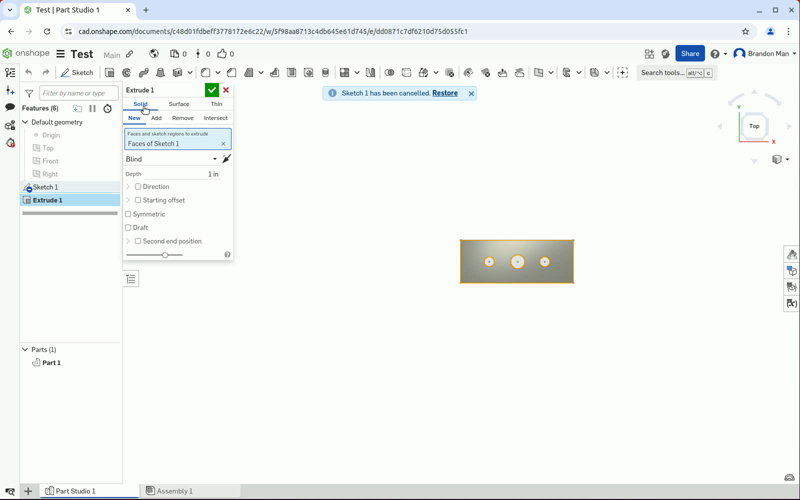
click(143, 106)
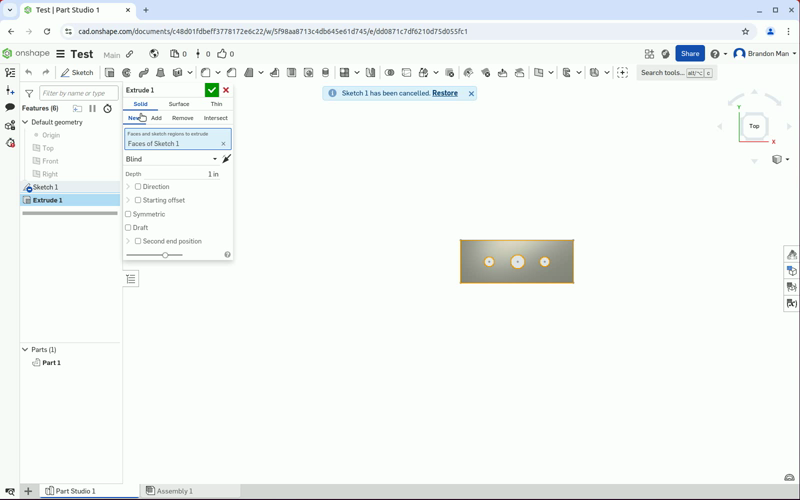
mouse_move(137, 120)
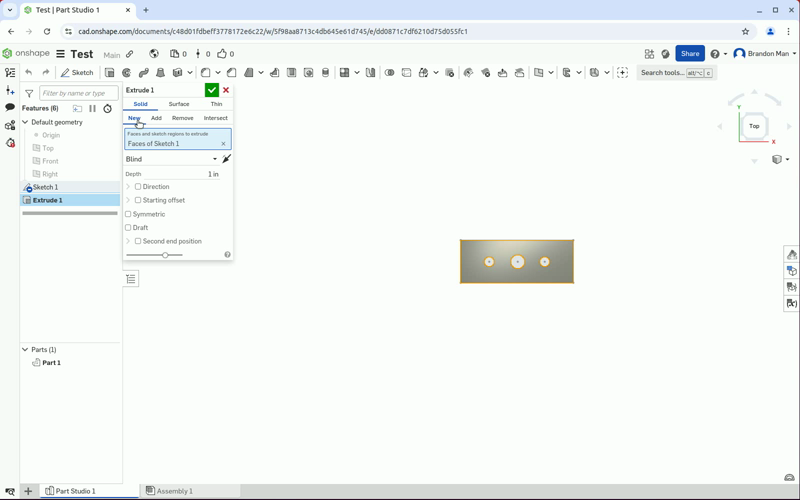
click(137, 120)
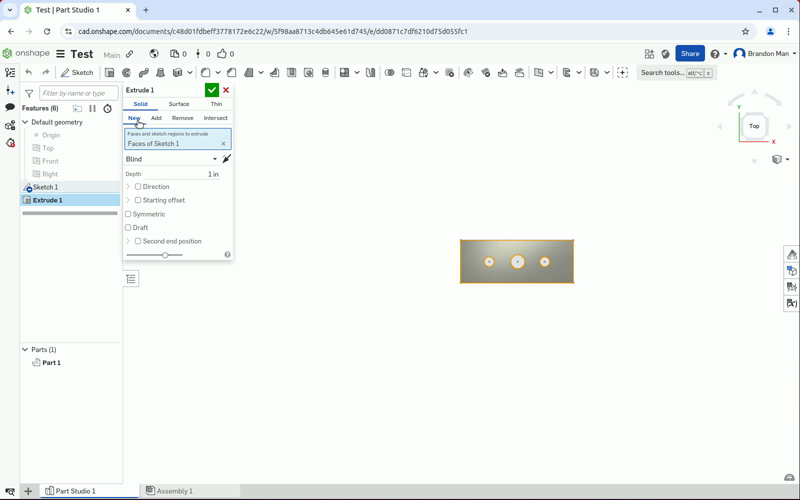
key(tab, 4)
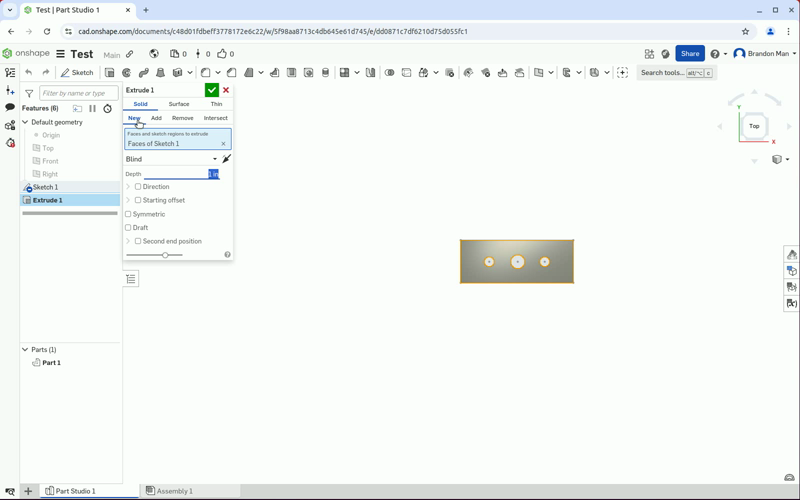
text(5.777)
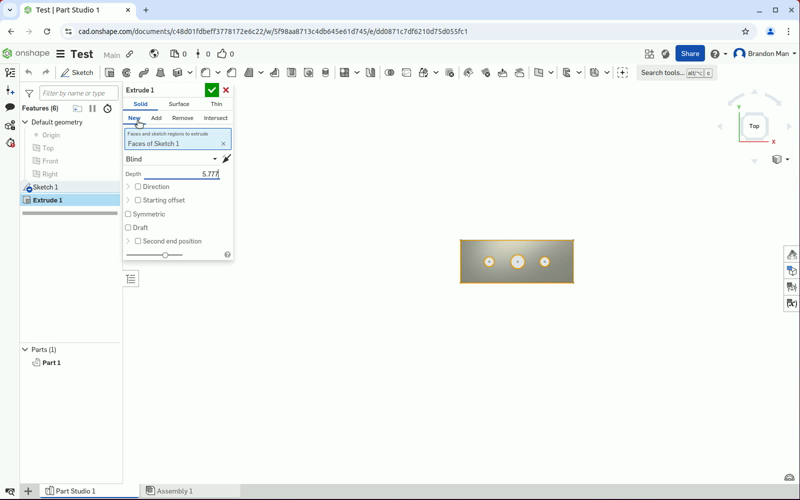
key(enter)
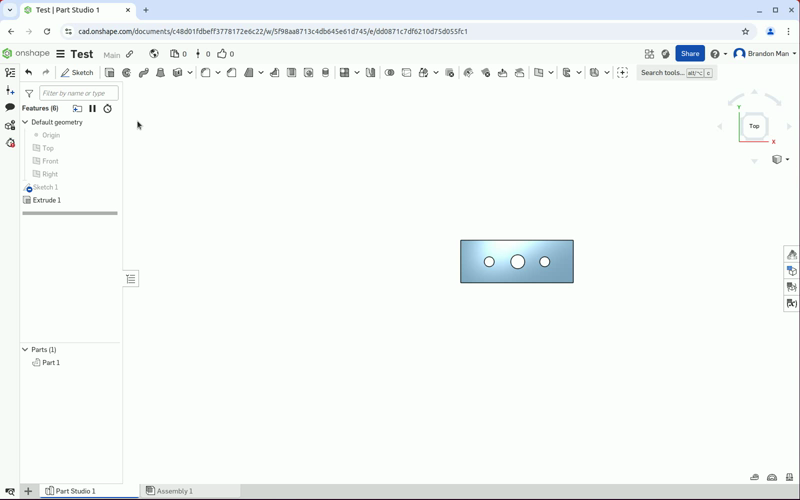
key(shift+h)
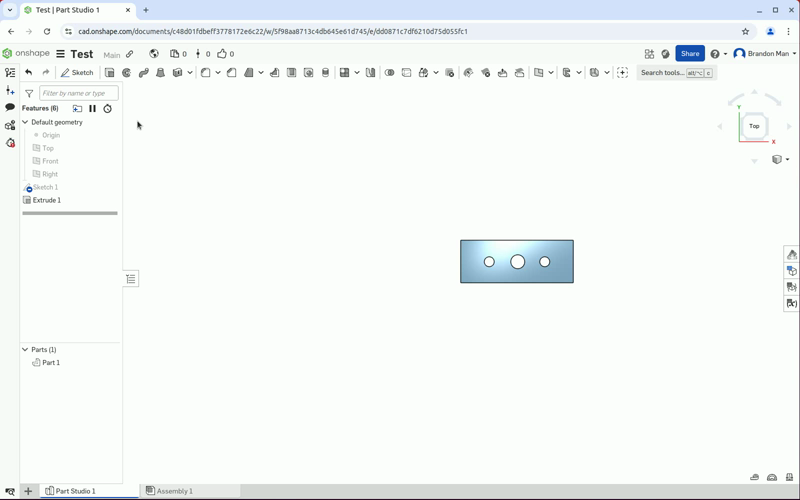
key(shift+h)
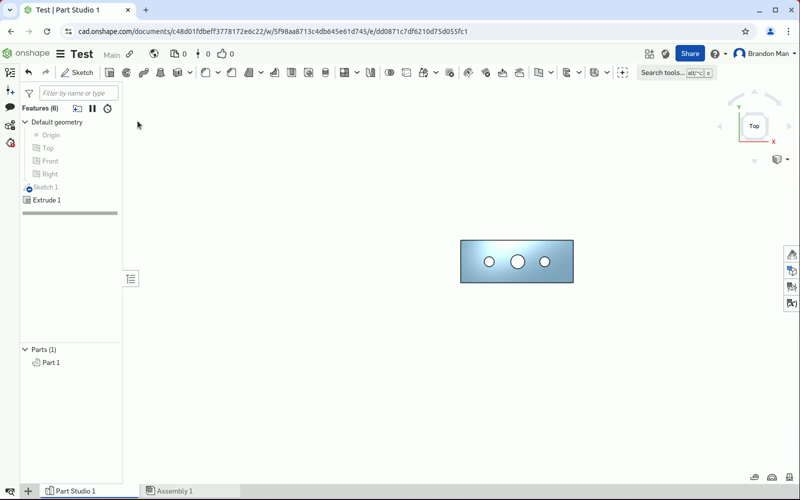
mouse_move(73, 189)
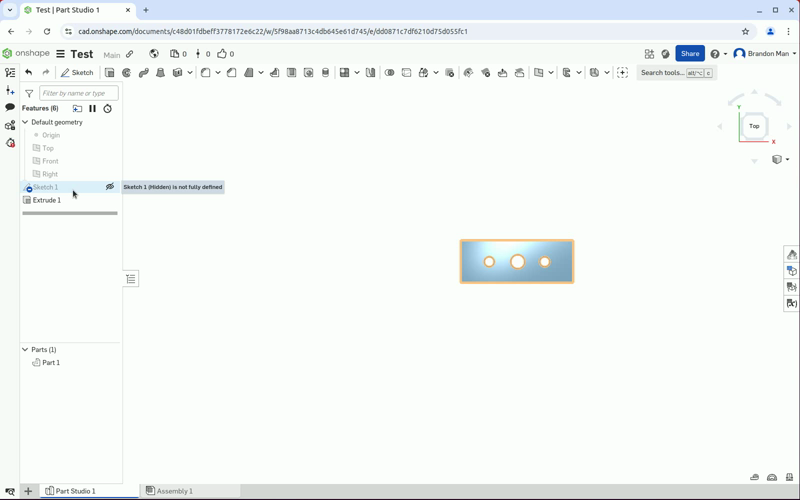
click(73, 189)
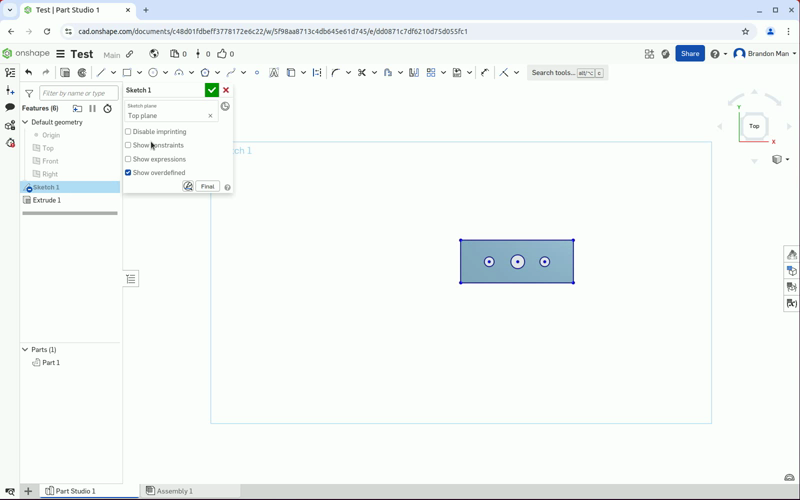
mouse_move(229, 92)
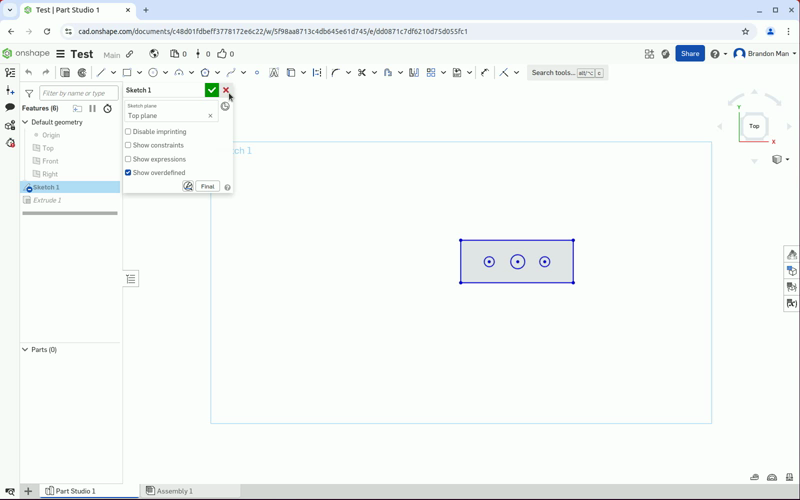
click(229, 92)
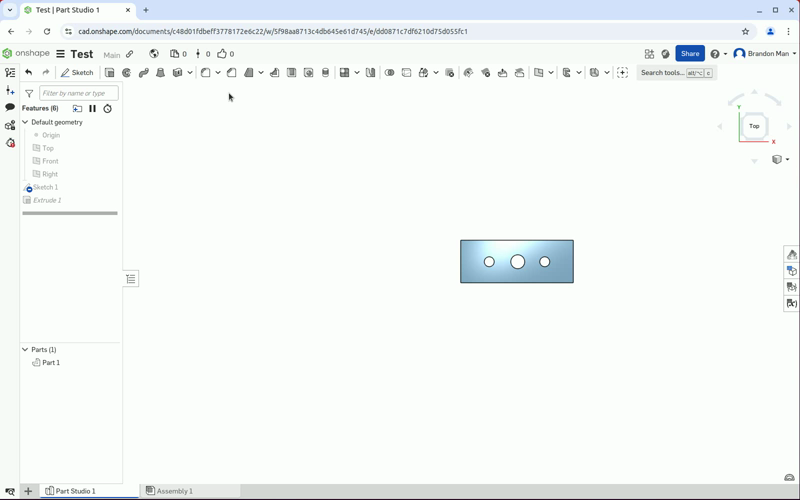
mouse_move(73, 352)
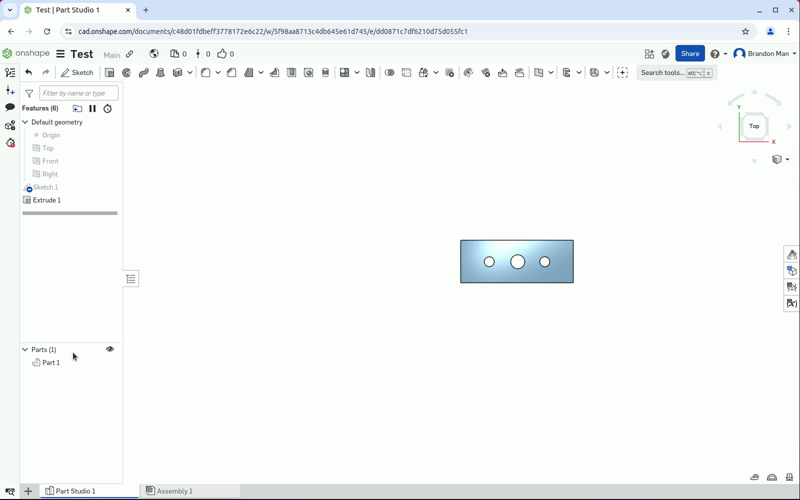
key(y)
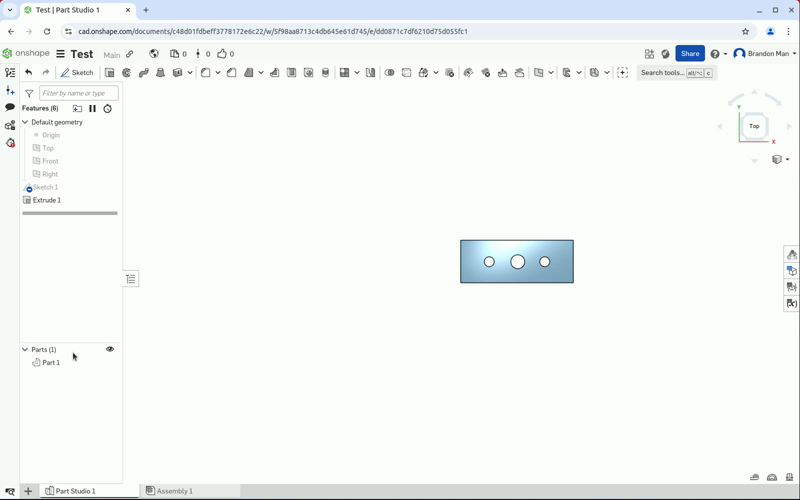
key(shift+p)
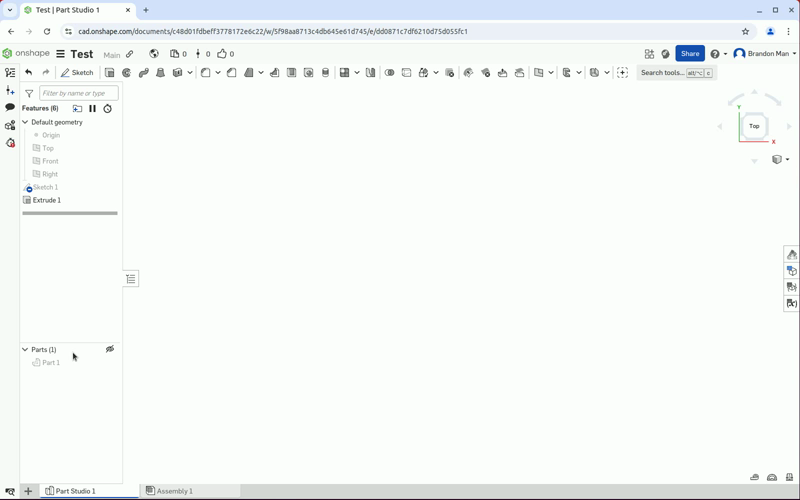
key(space)
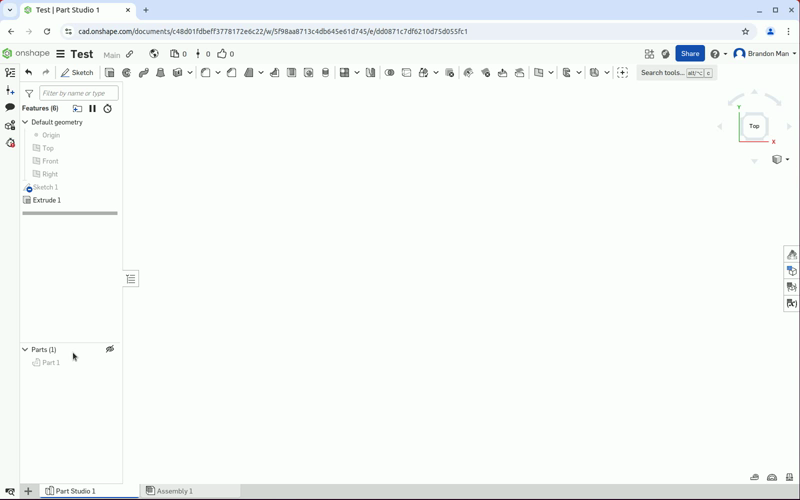
key_down(shift)
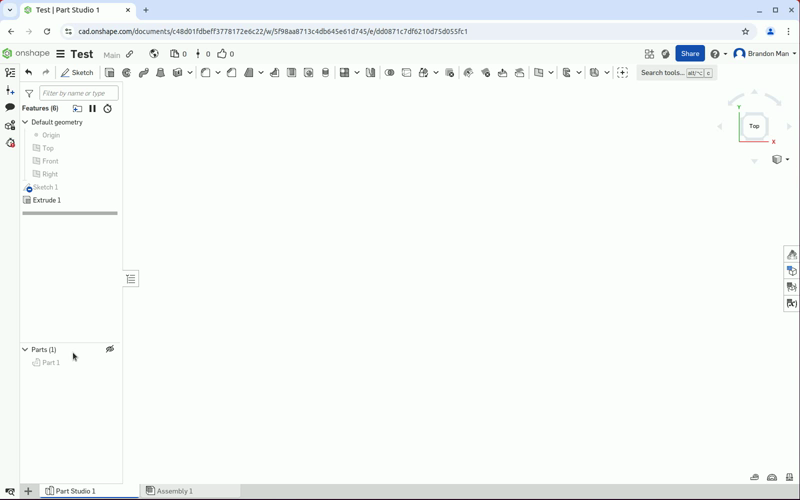
key(up)
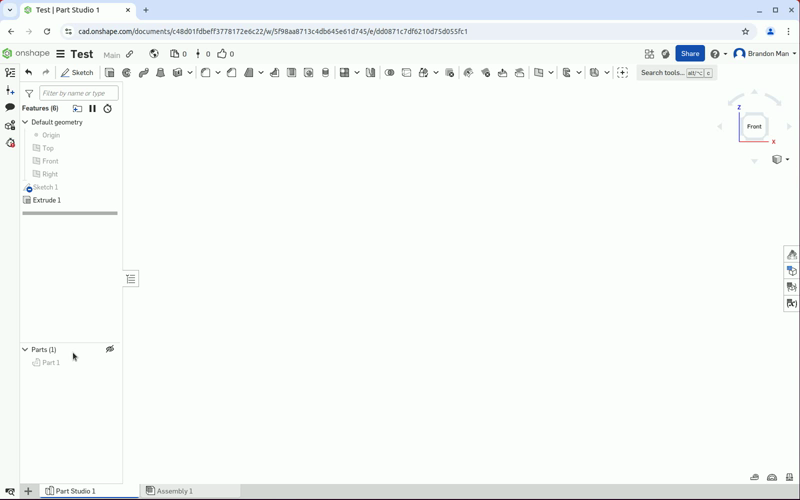
key_up(shift)
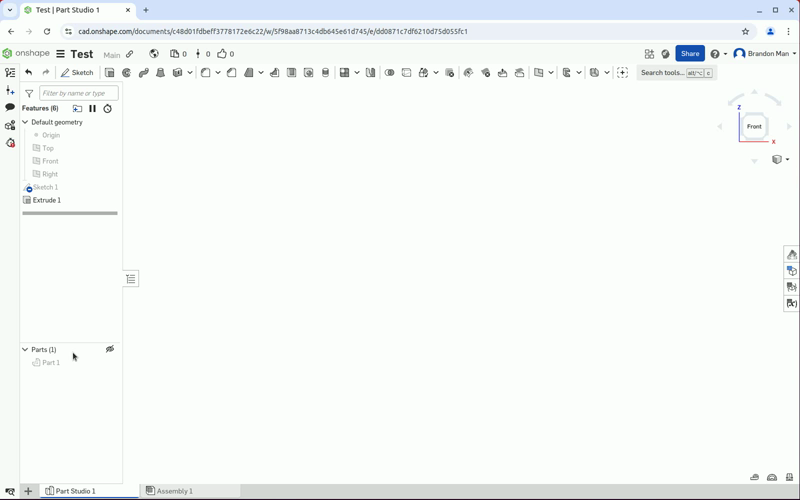
mouse_move(73, 352)
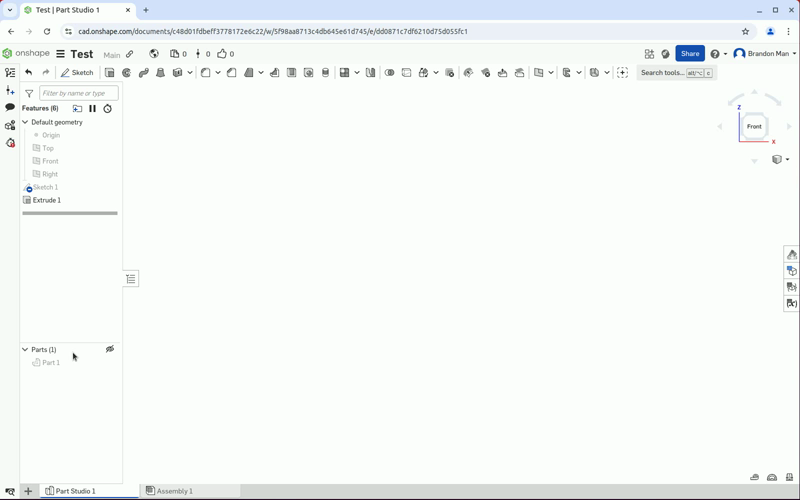
key(shift+y)
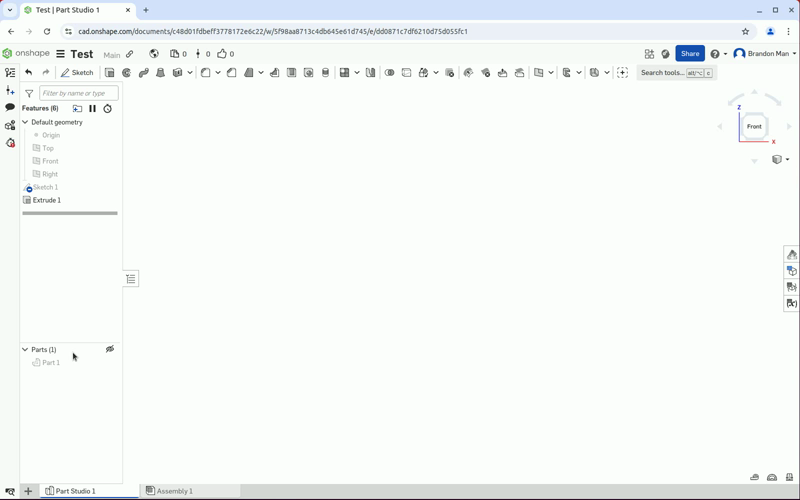
key(shift+s)
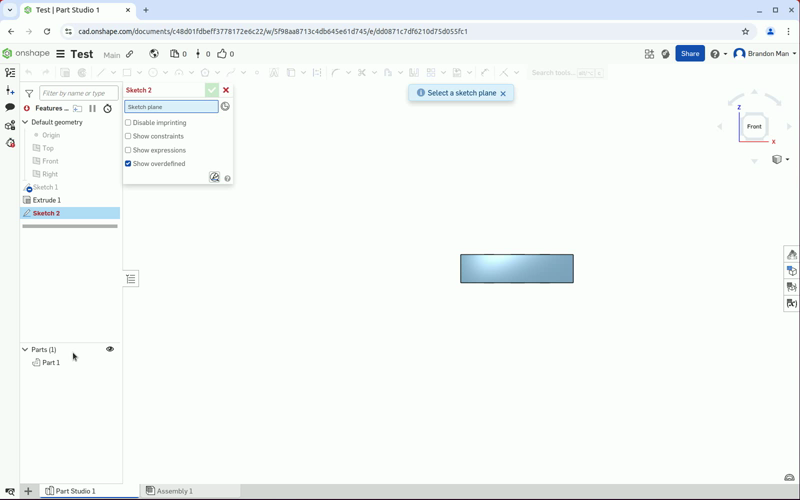
mouse_move(73, 163)
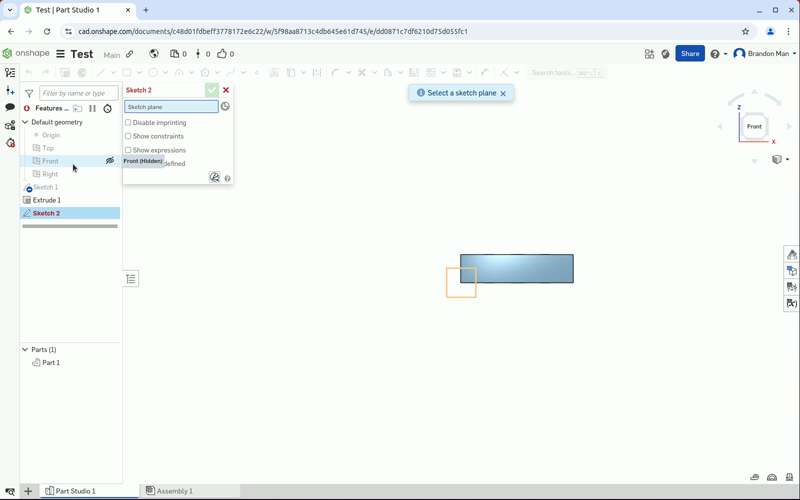
click(73, 163)
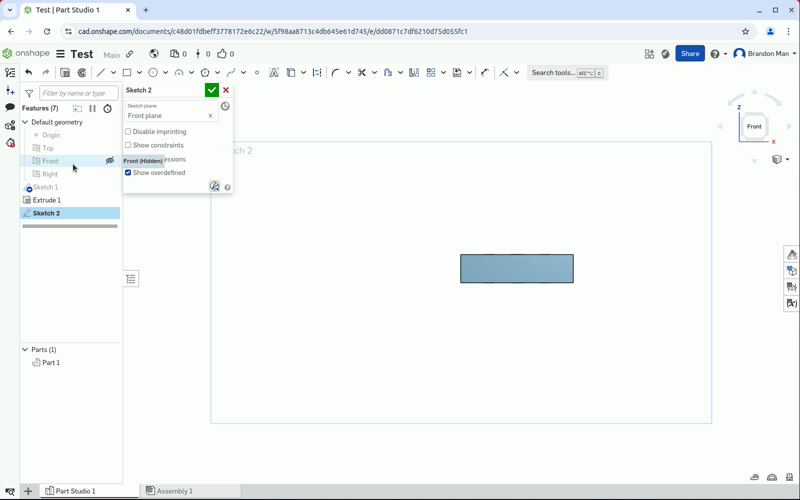
mouse_move(73, 352)
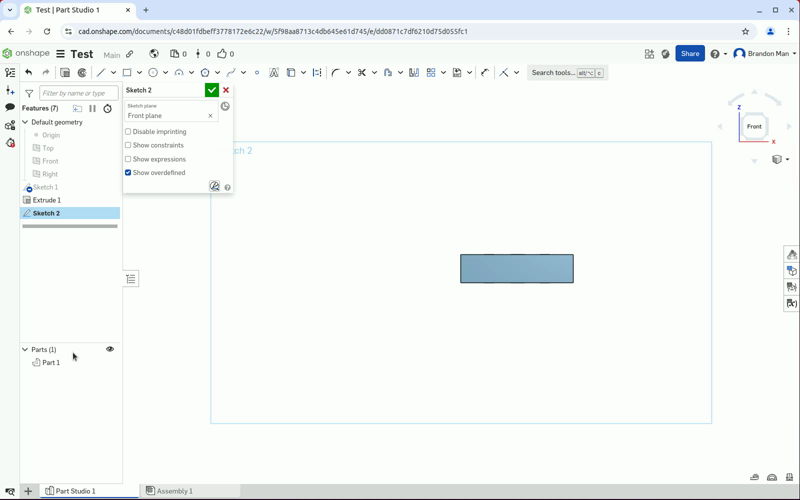
key(y)
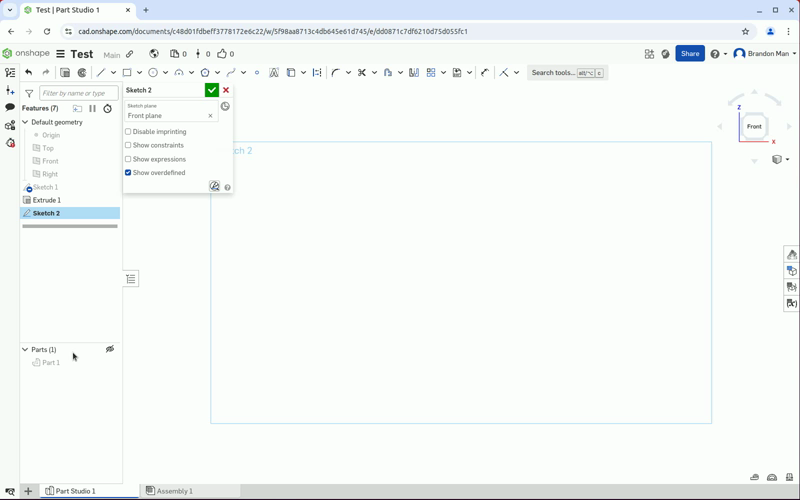
key(c)
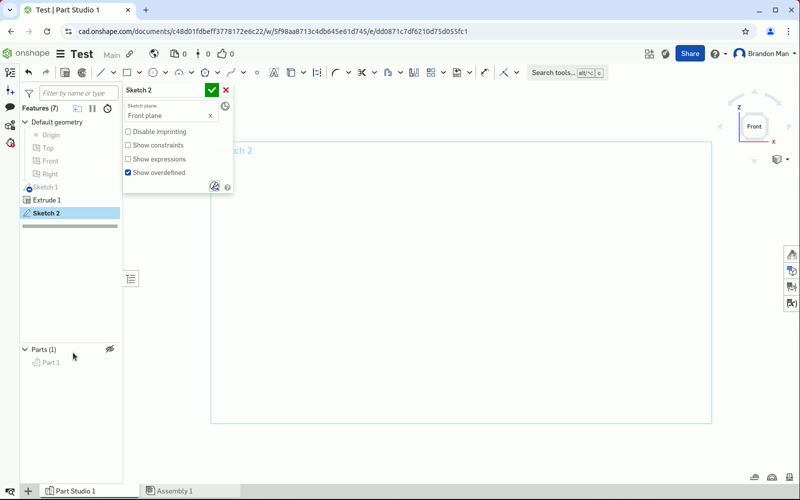
key_down(shift)
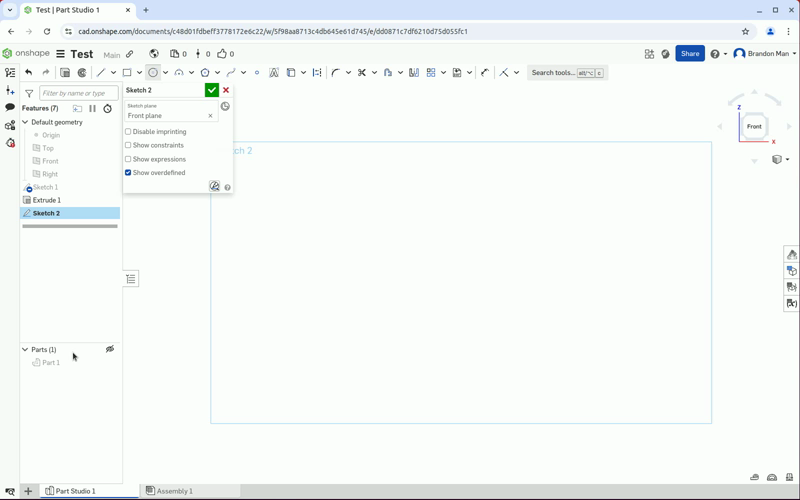
mouse_move(518, 268)
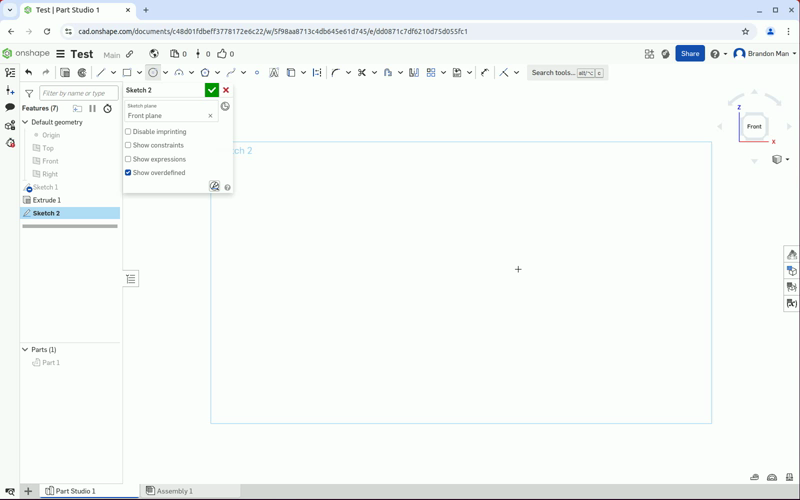
click(518, 268)
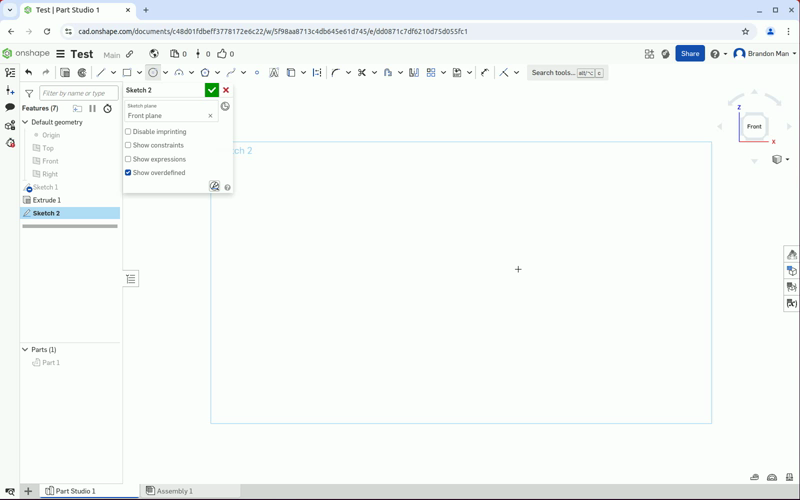
key_up(shift)
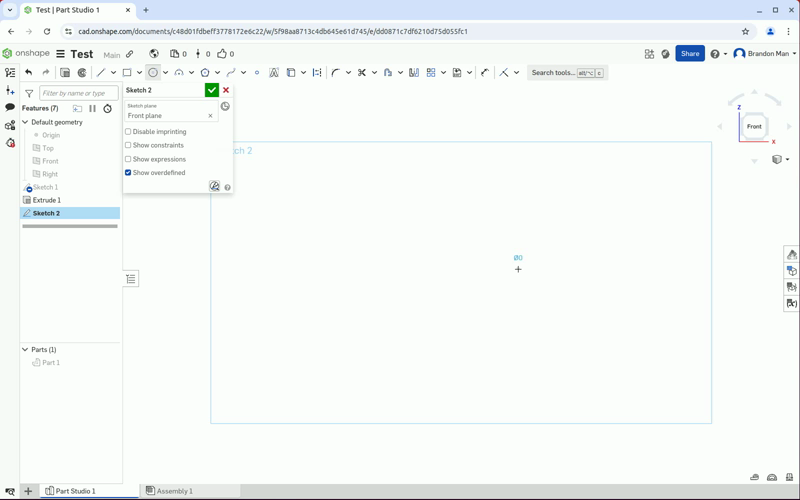
mouse_move(524, 268)
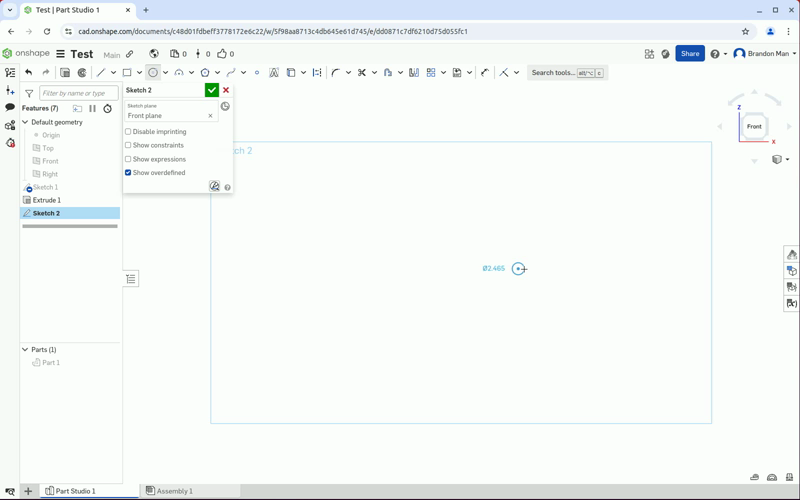
click(524, 268)
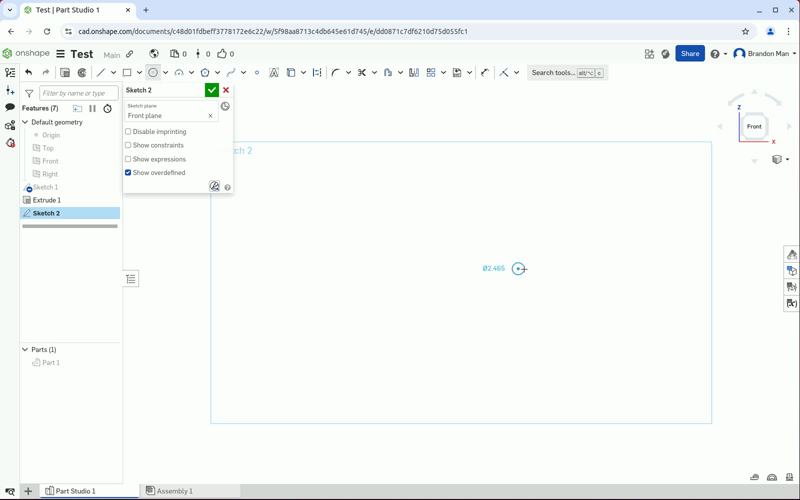
key(esc)
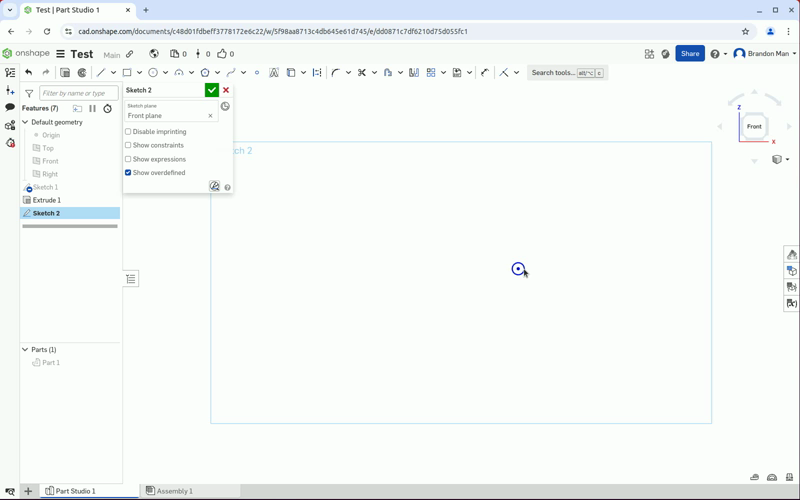
mouse_move(521, 272)
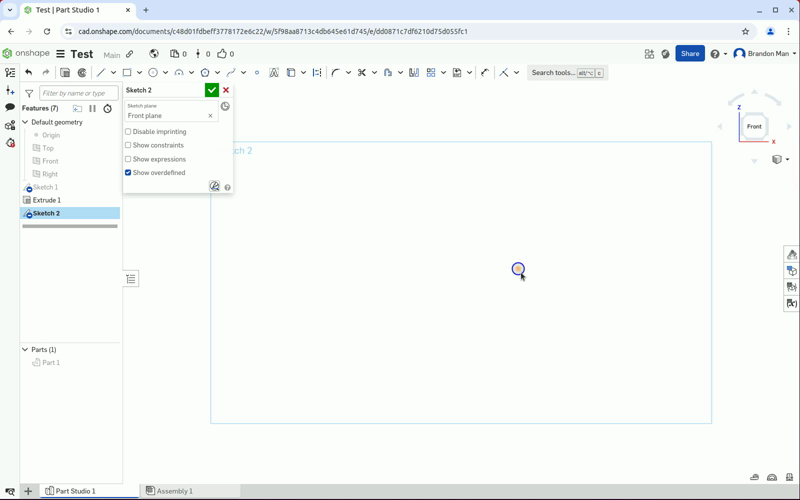
scroll(6)
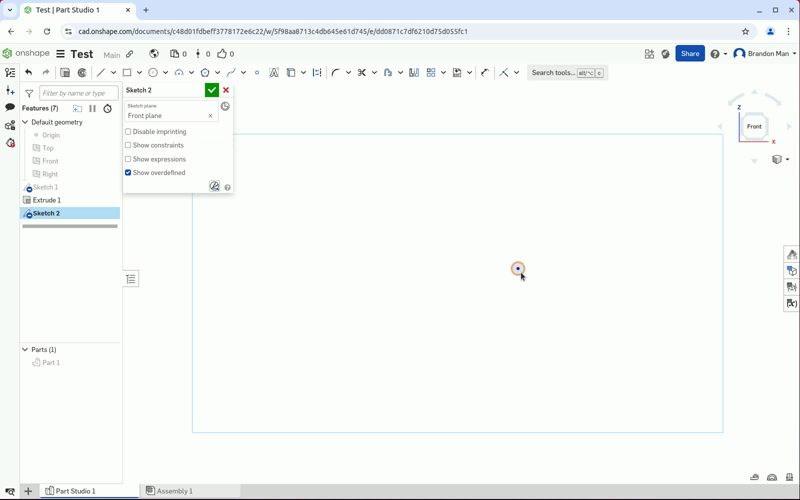
scroll(6)
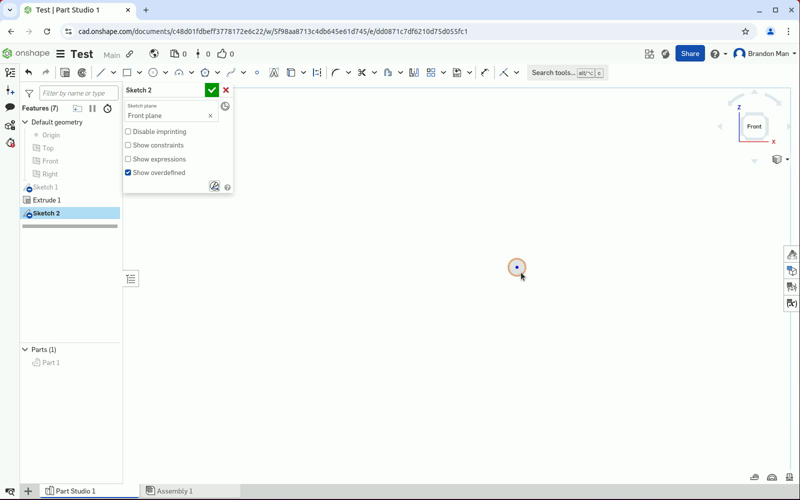
scroll(6)
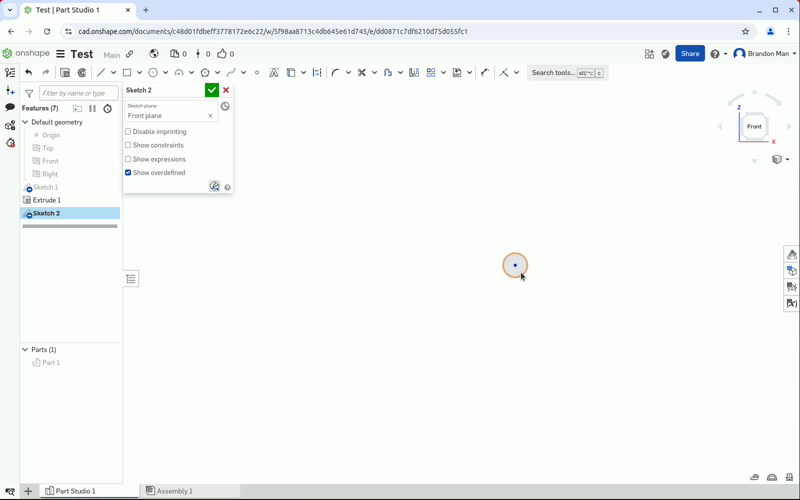
scroll(6)
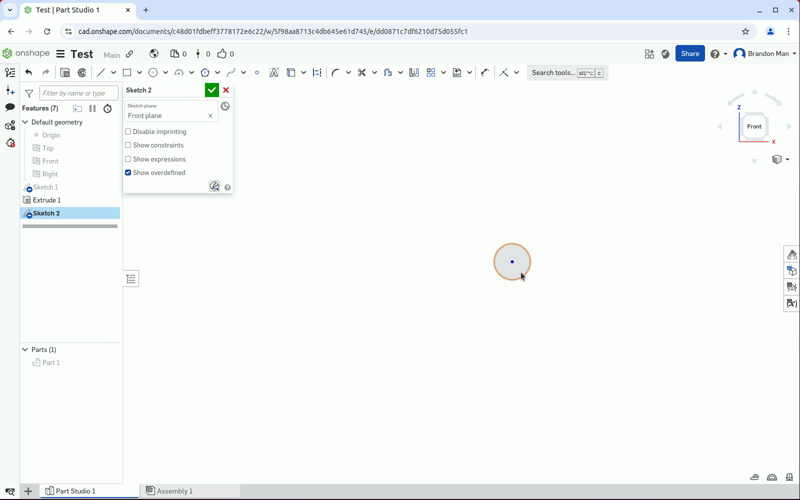
scroll(6)
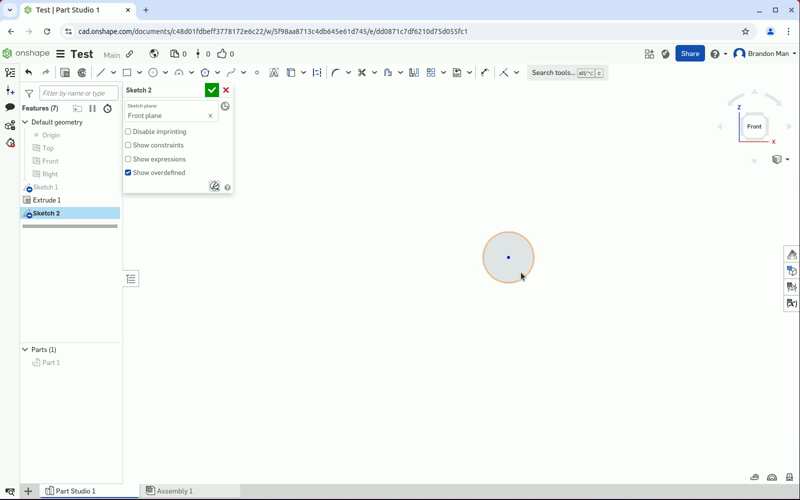
scroll(6)
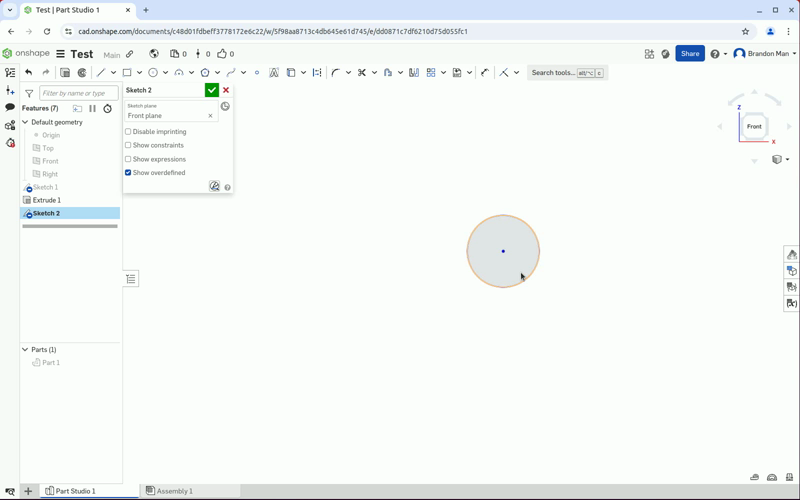
scroll(6)
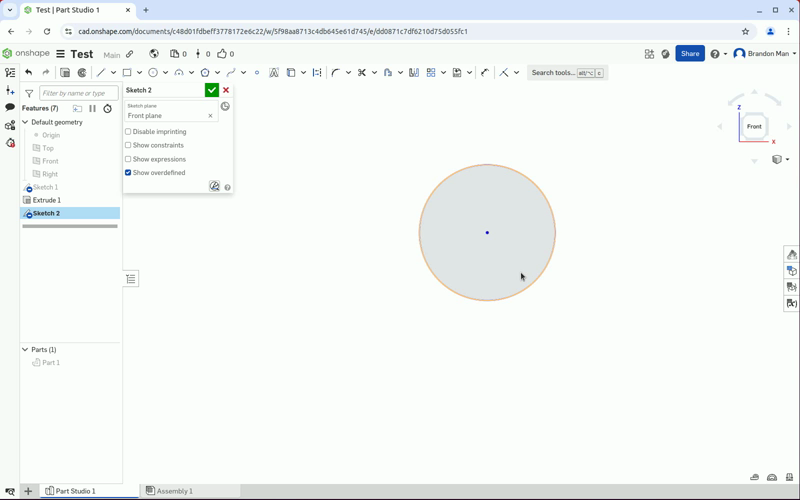
click(521, 272)
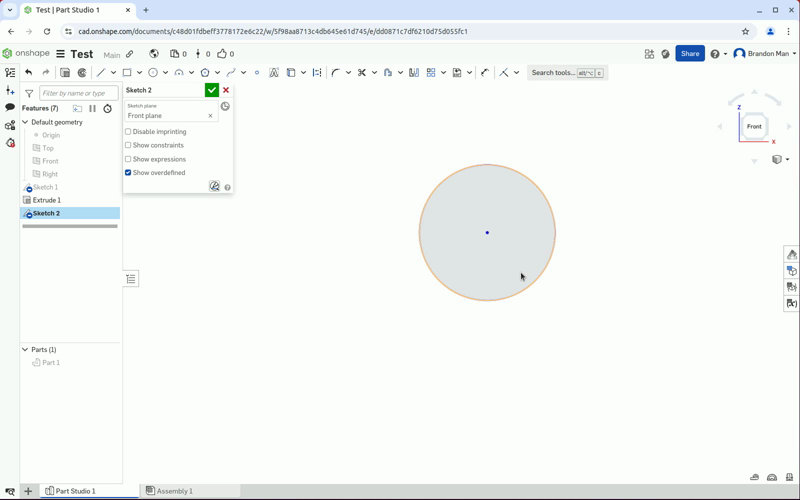
scroll(-6)
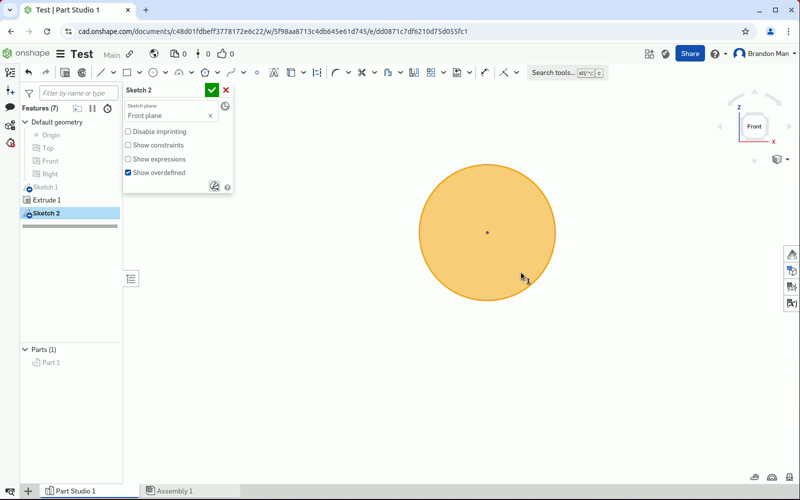
scroll(-6)
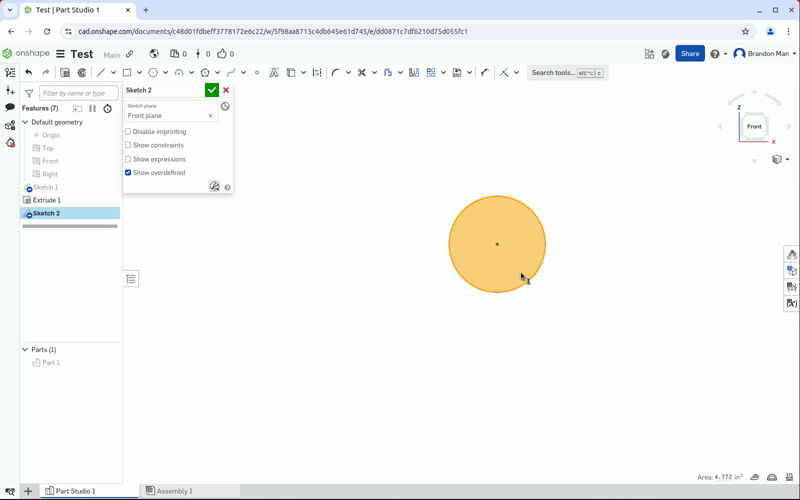
scroll(-6)
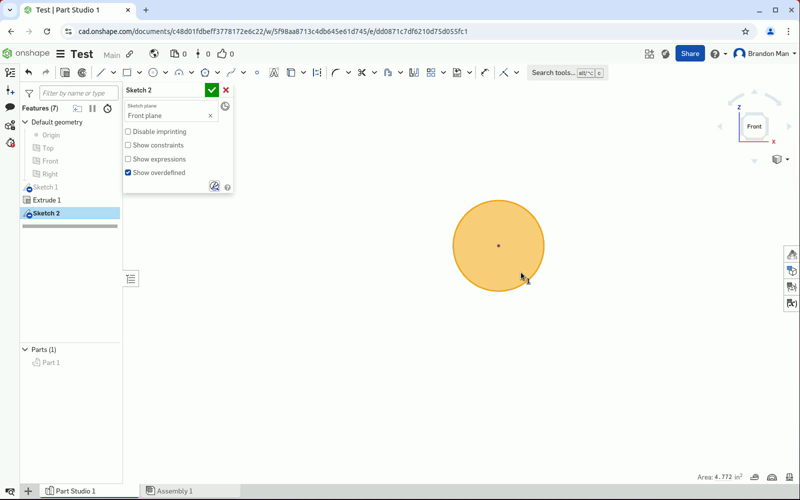
scroll(-6)
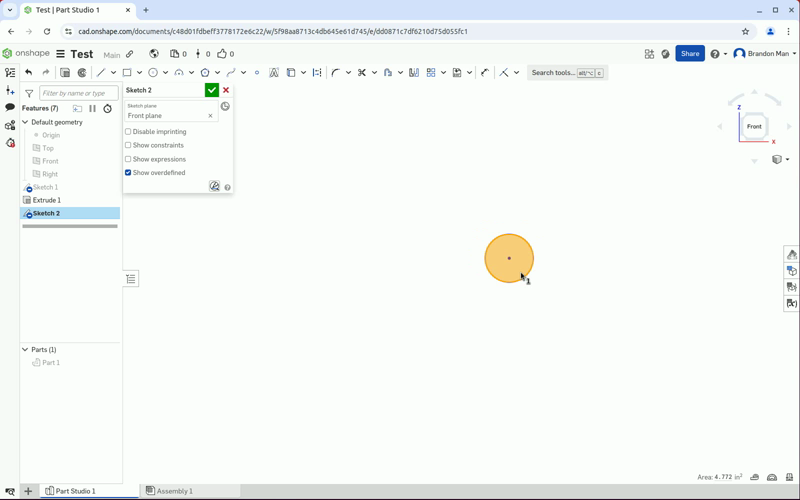
scroll(-6)
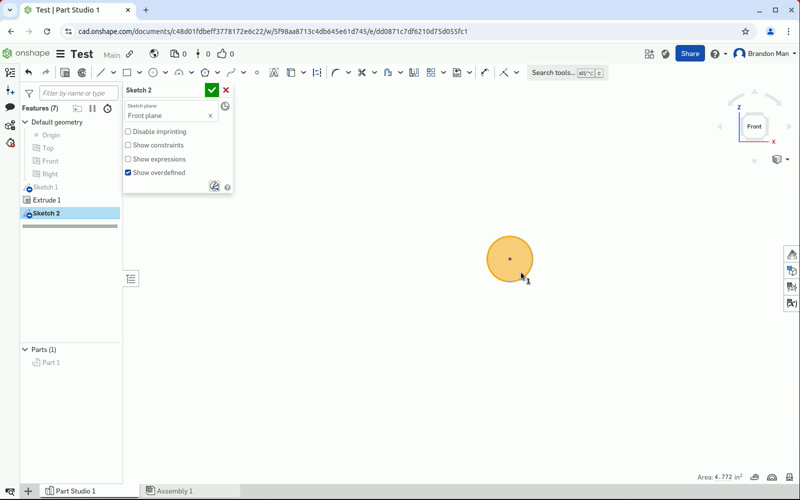
scroll(-6)
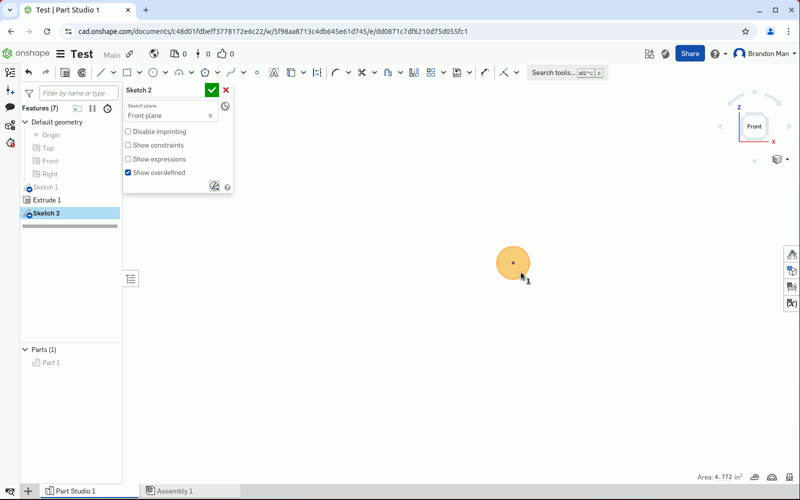
scroll(-6)
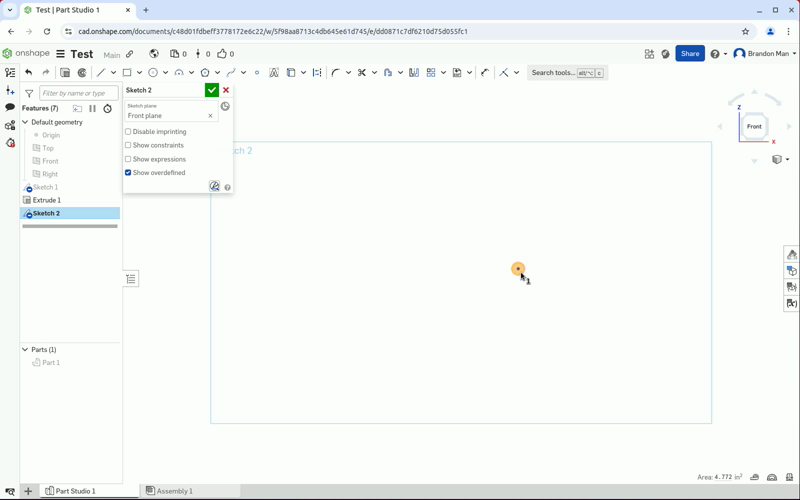
mouse_move(73, 352)
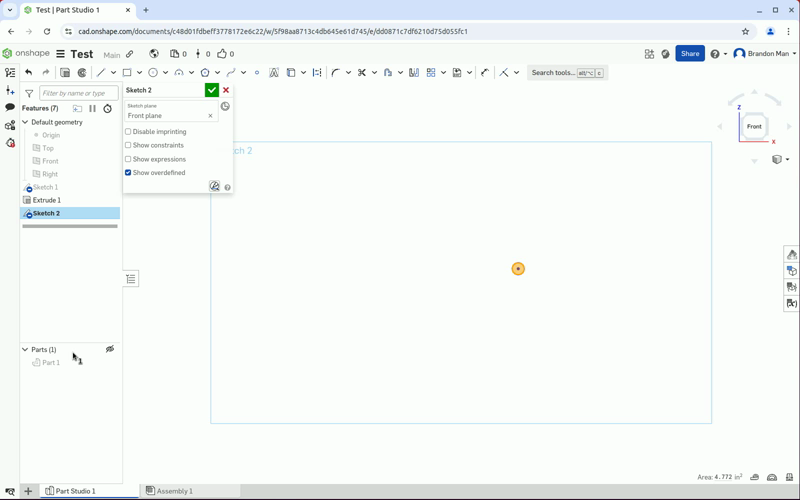
key(shift+y)
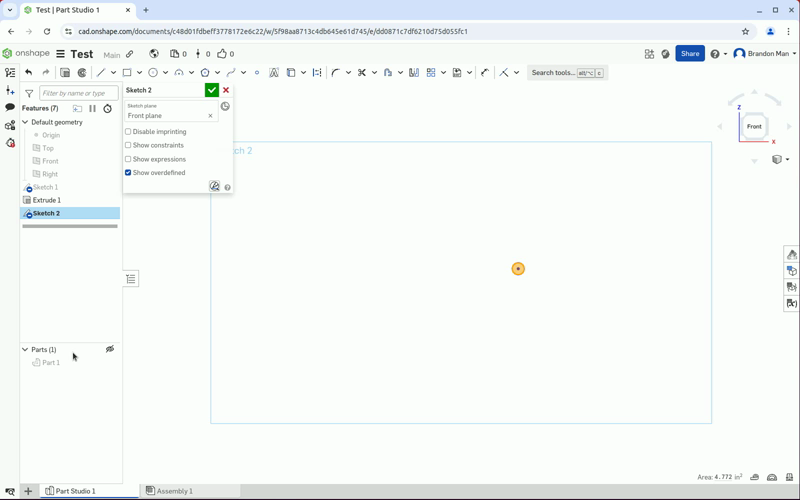
key(shift+e)
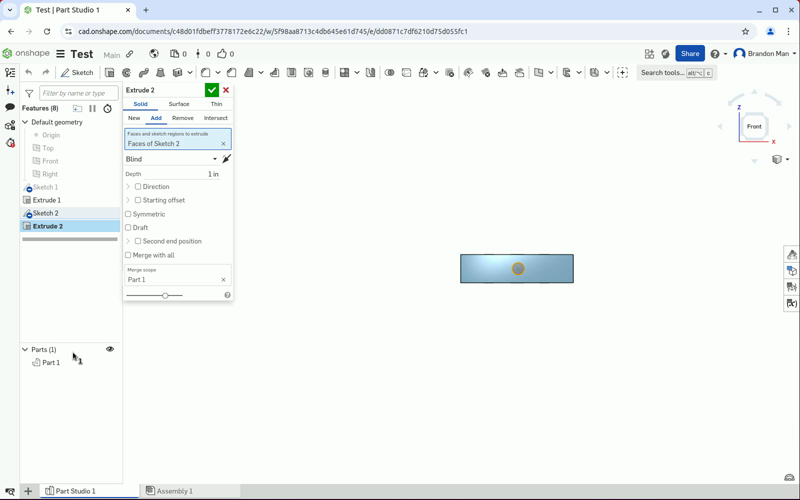
mouse_move(143, 106)
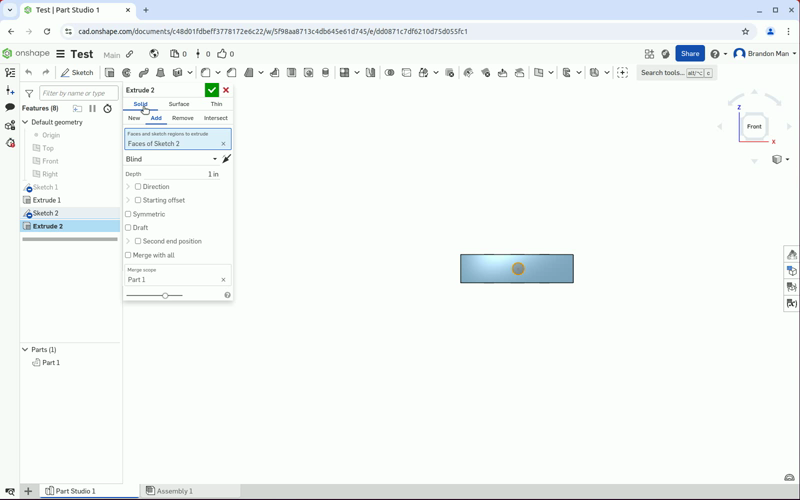
click(143, 106)
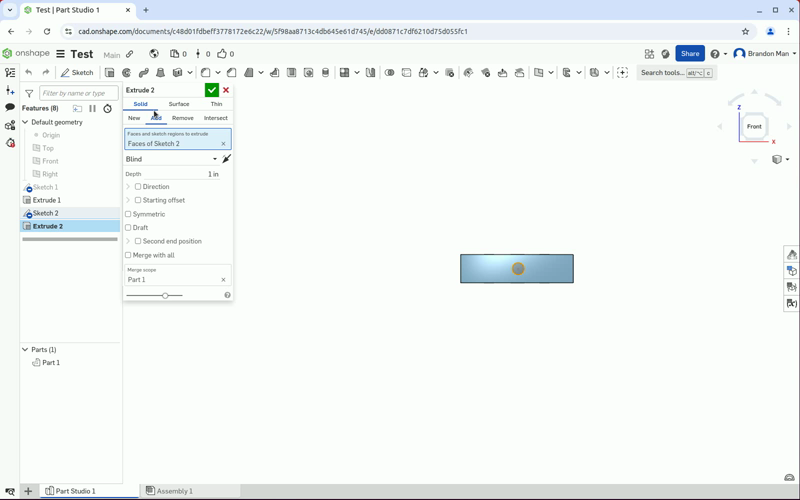
mouse_move(186, 120)
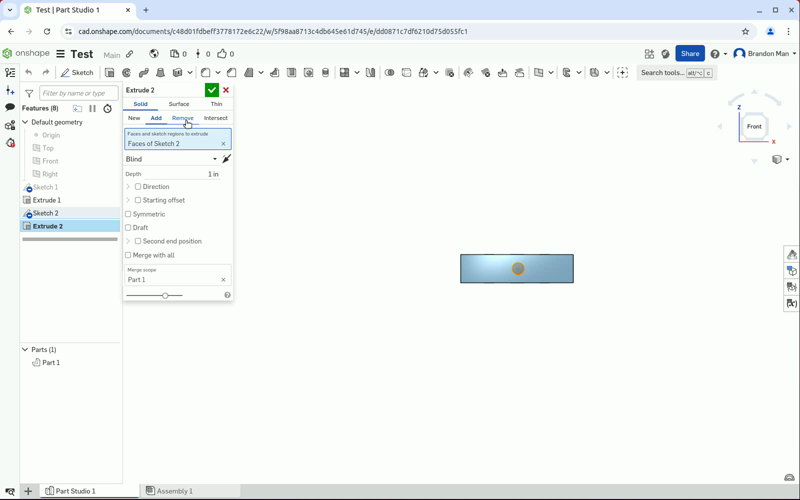
click(186, 120)
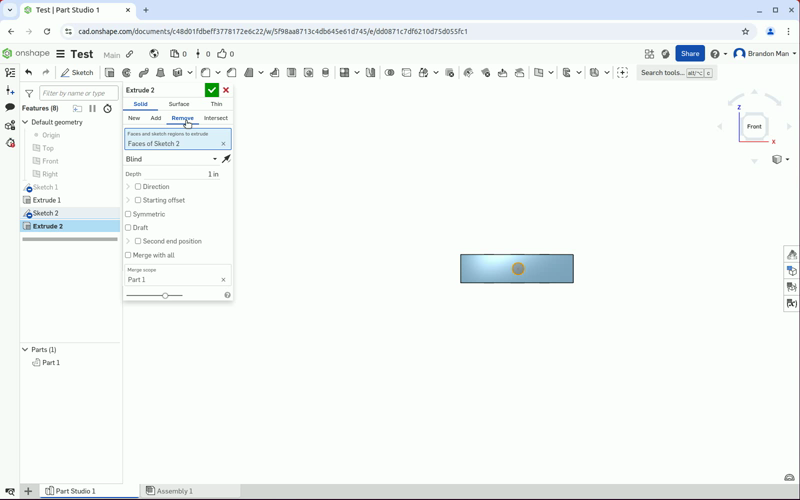
key(tab, 4)
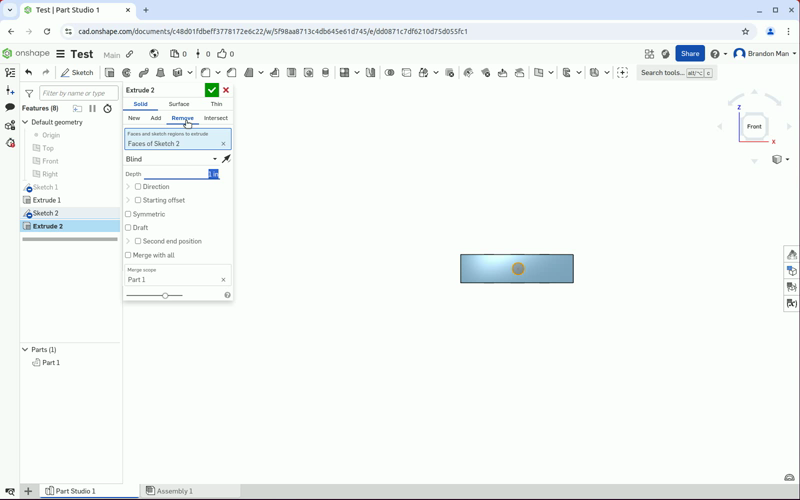
text(4.333)
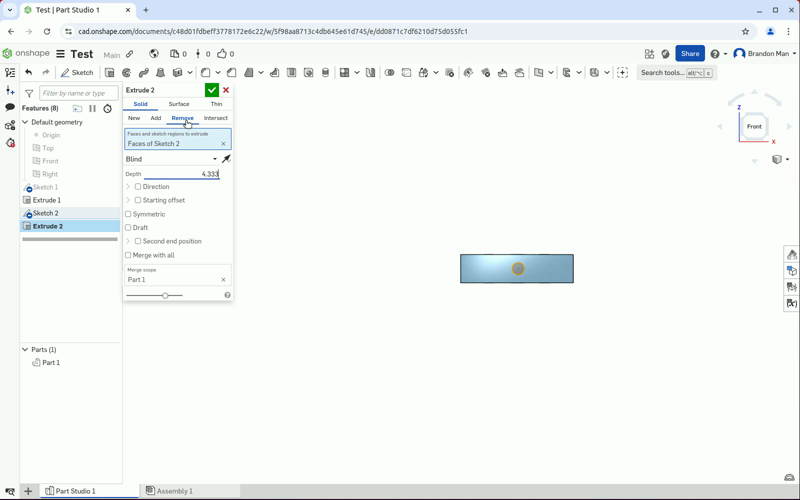
key(tab, 6)
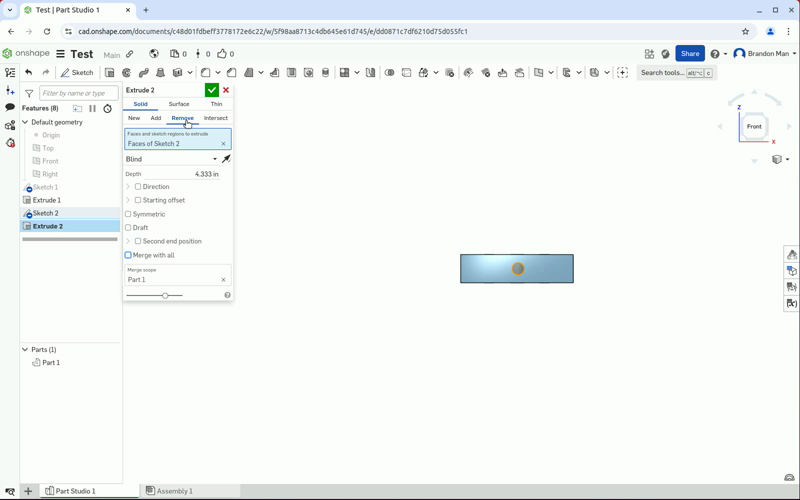
key(space)
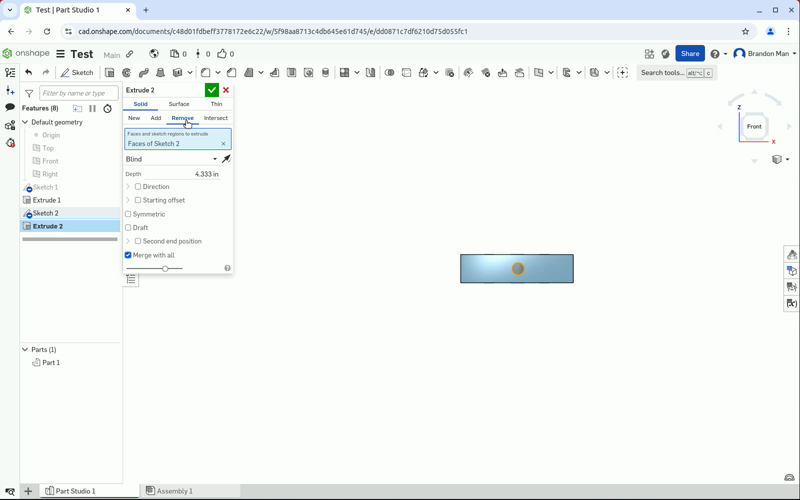
key(enter)
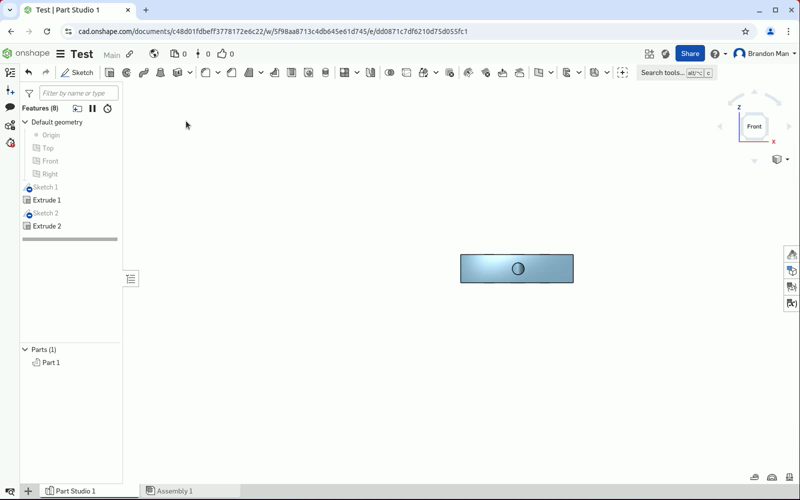
key(shift+h)
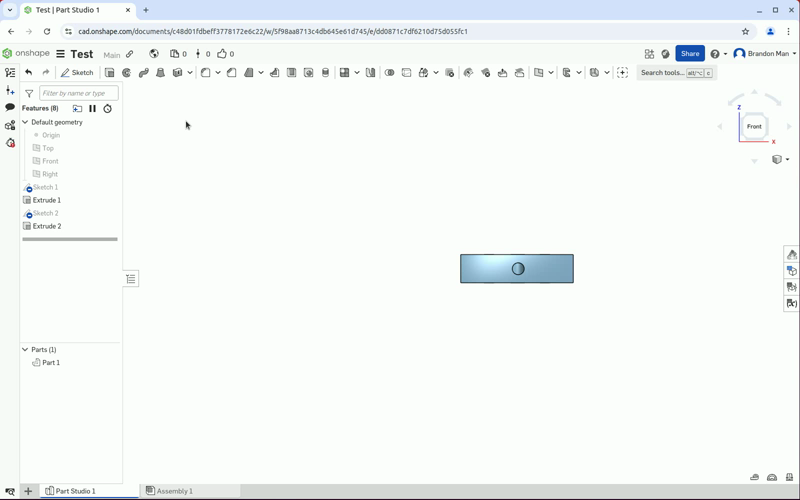
key(shift+h)
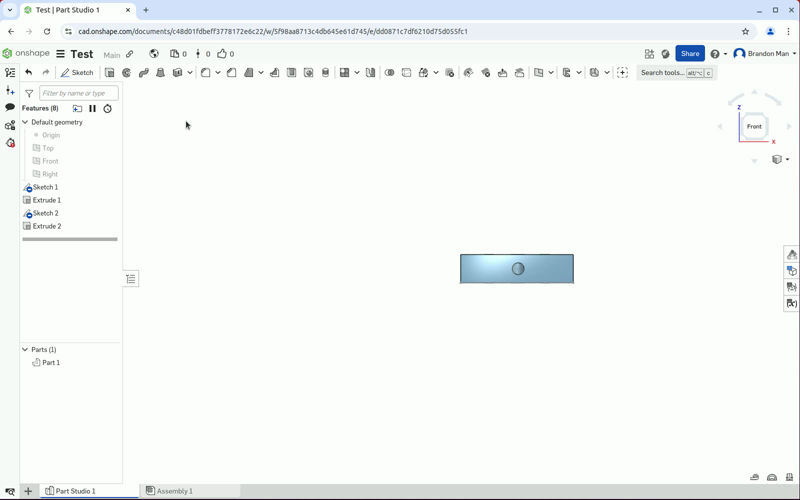
key(shift+7)
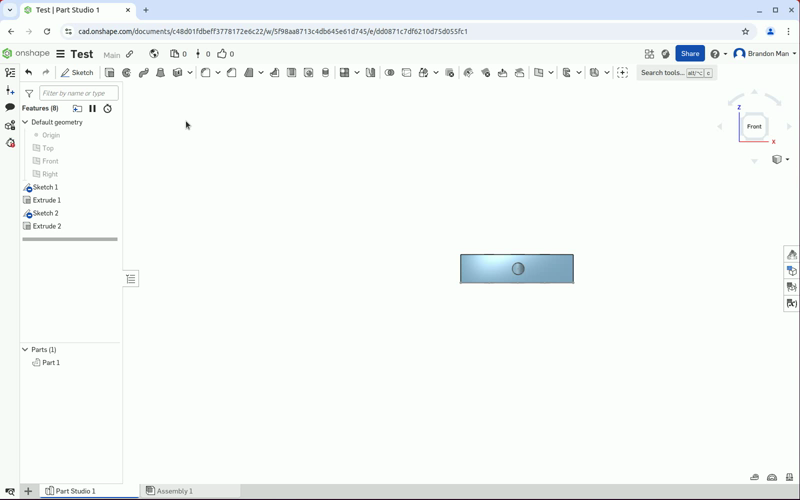
key(left, 2)
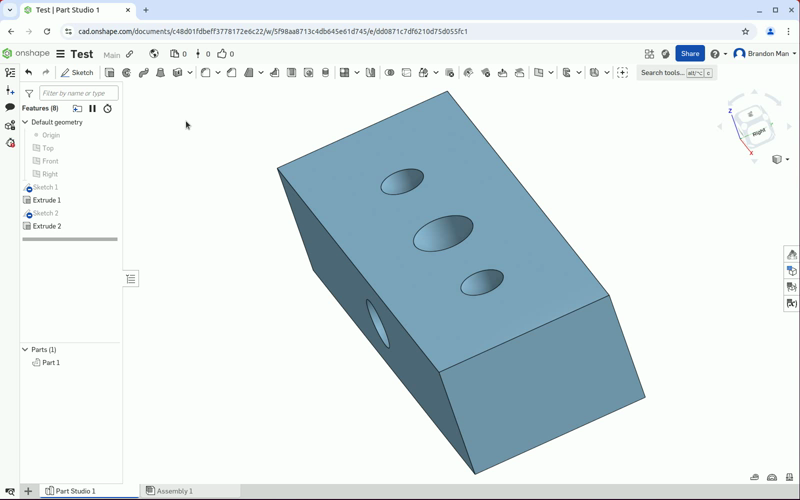
key(down, 2)
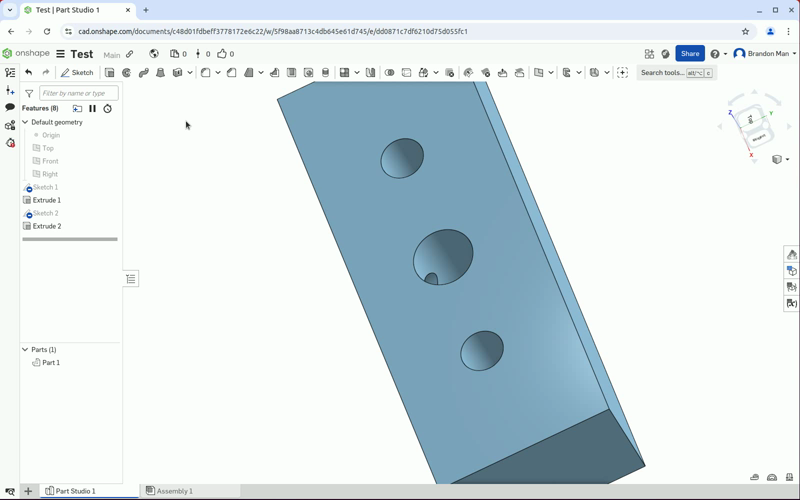
key(up, 2)
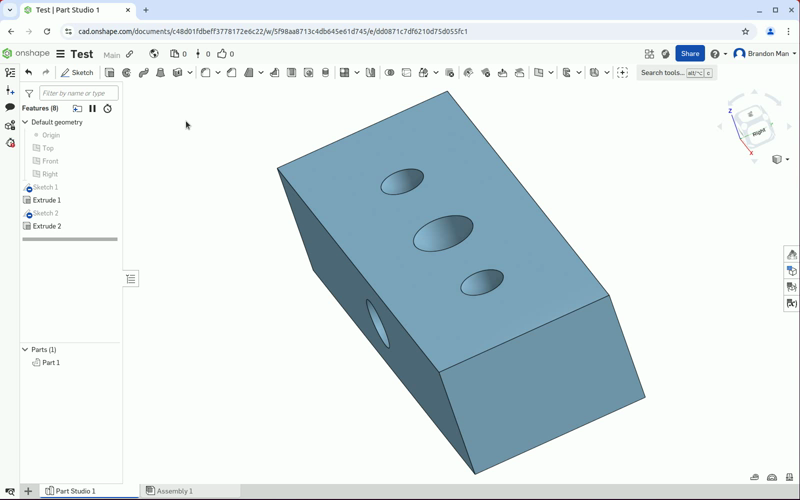
key(right, 2)
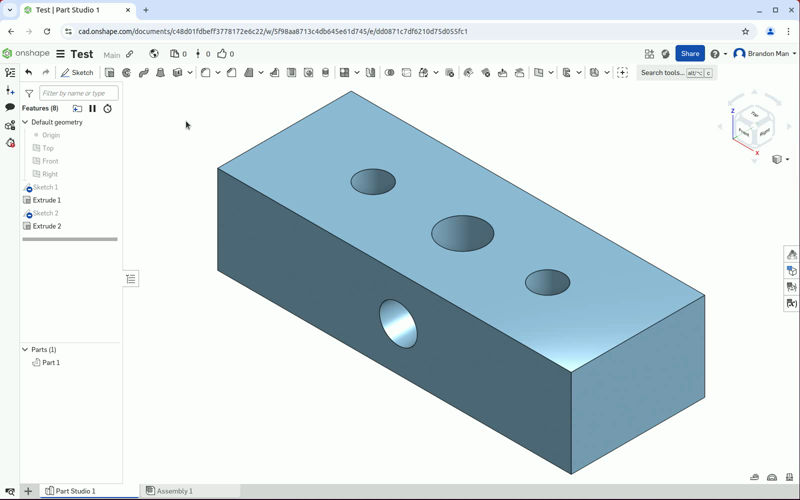
mouse_move(73, 189)
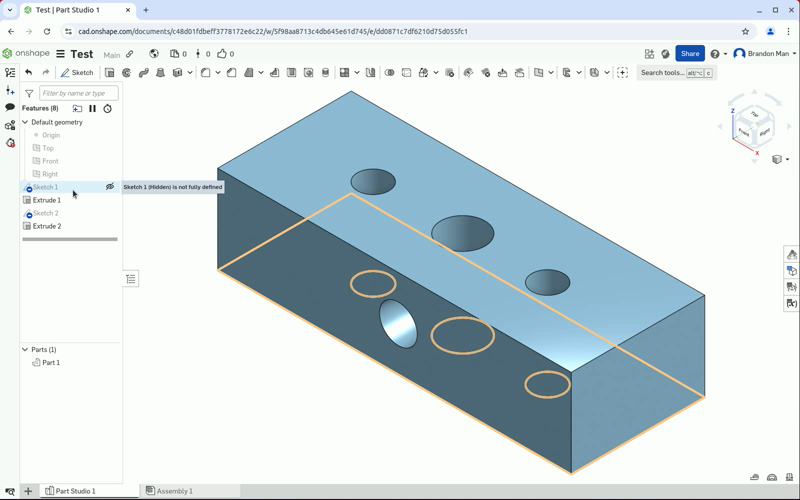
click(73, 189)